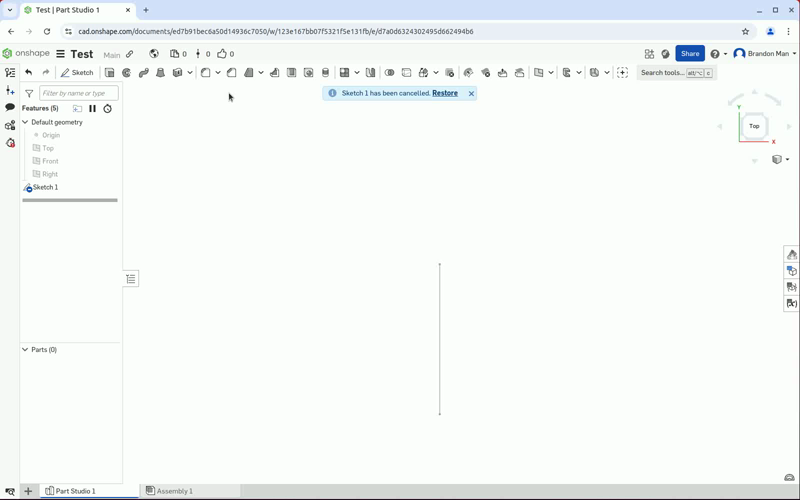
key(shift+h)
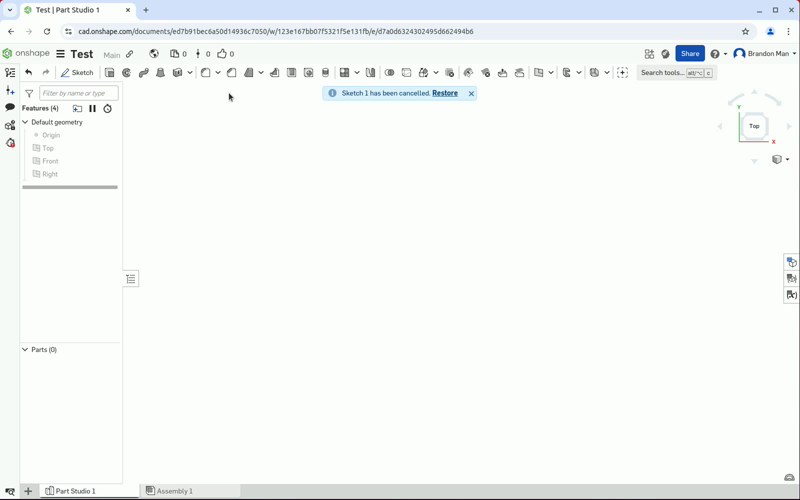
mouse_move(73, 352)
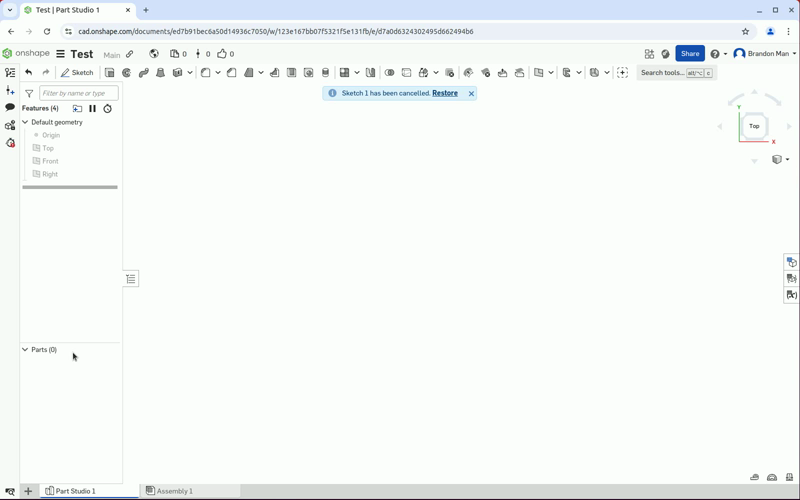
key(y)
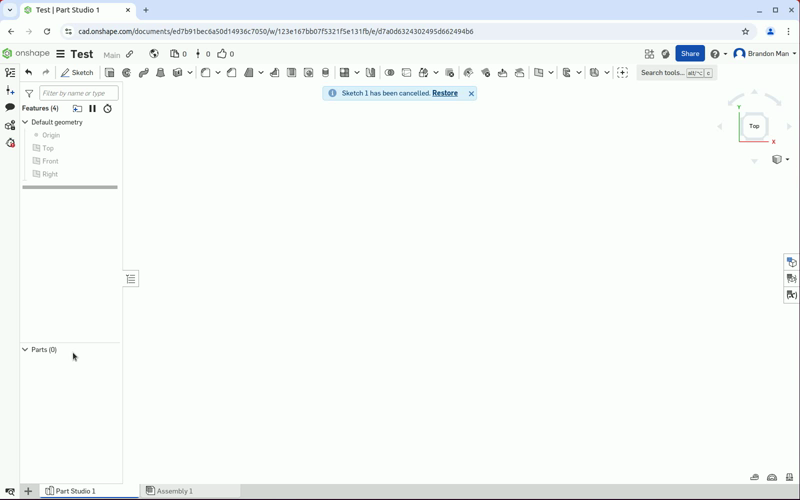
key(shift+p)
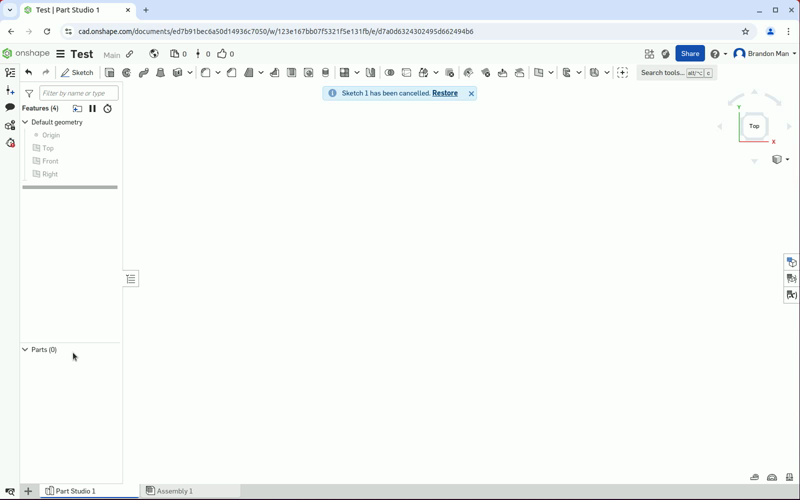
key(space)
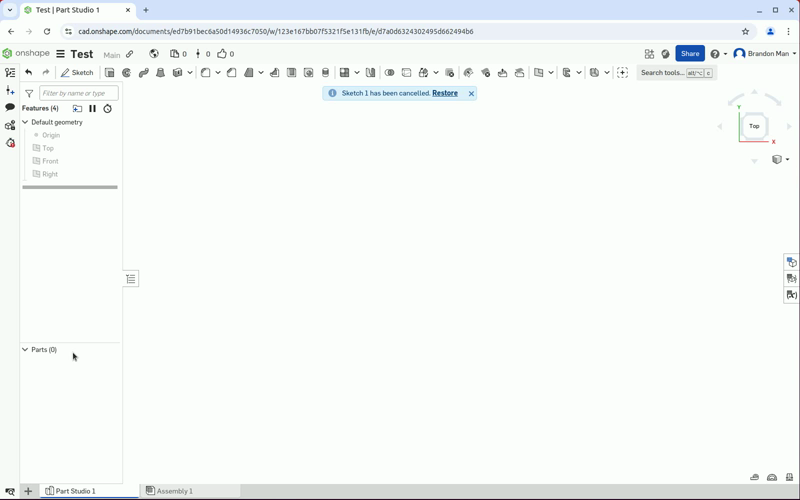
key_down(shift)
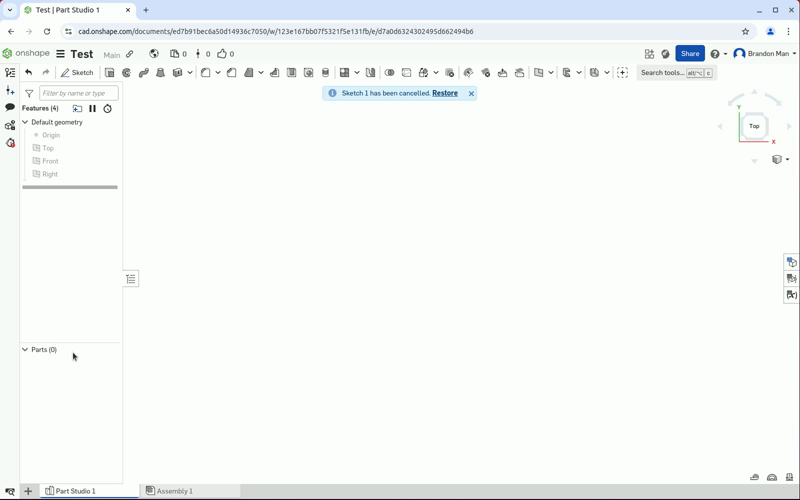
key(up)
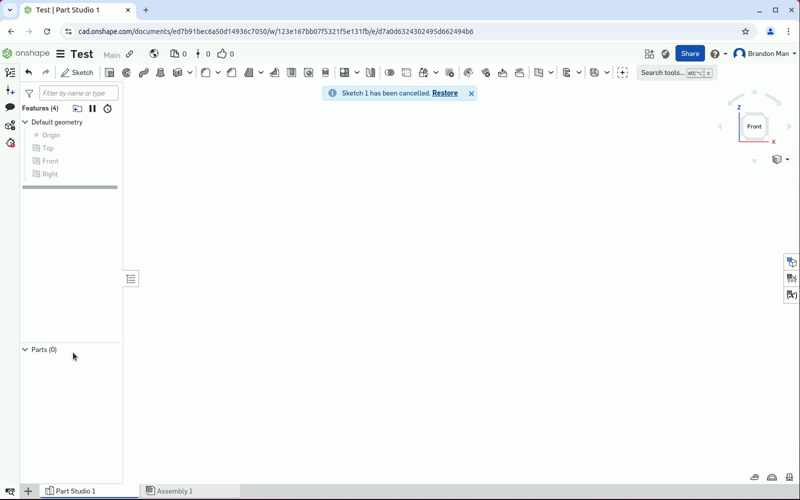
key_up(shift)
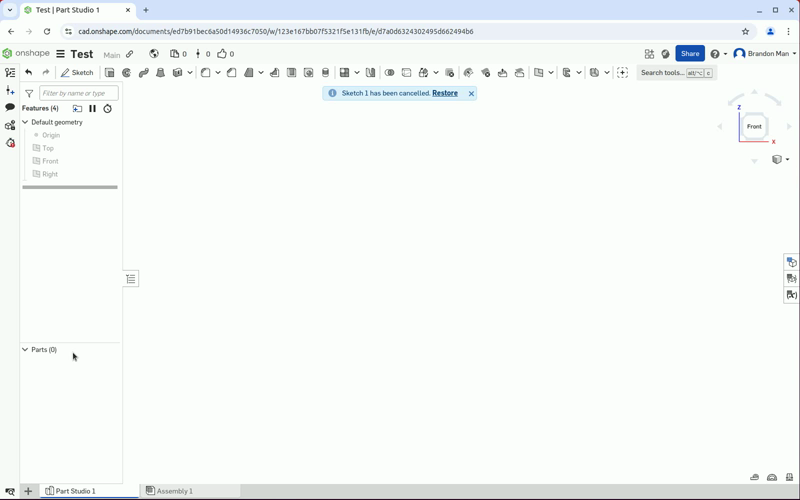
mouse_move(73, 352)
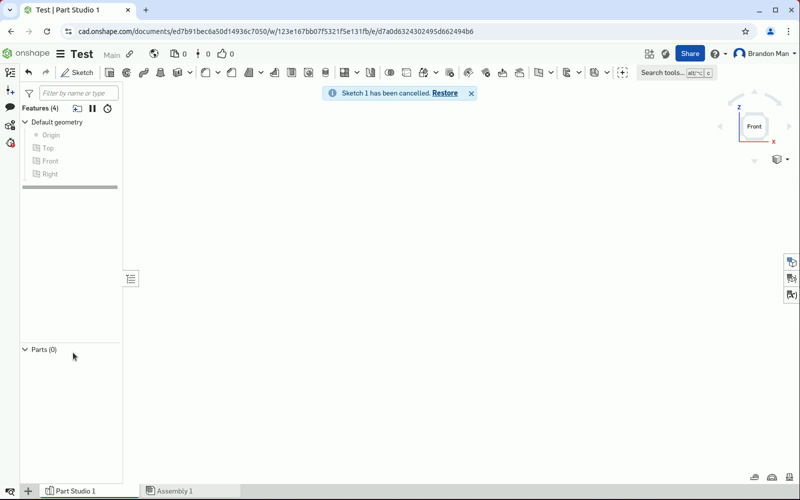
key(shift+y)
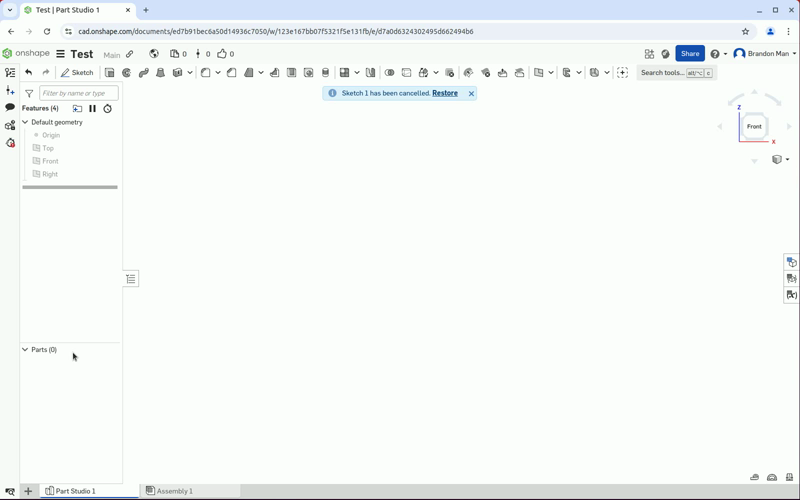
key(shift+s)
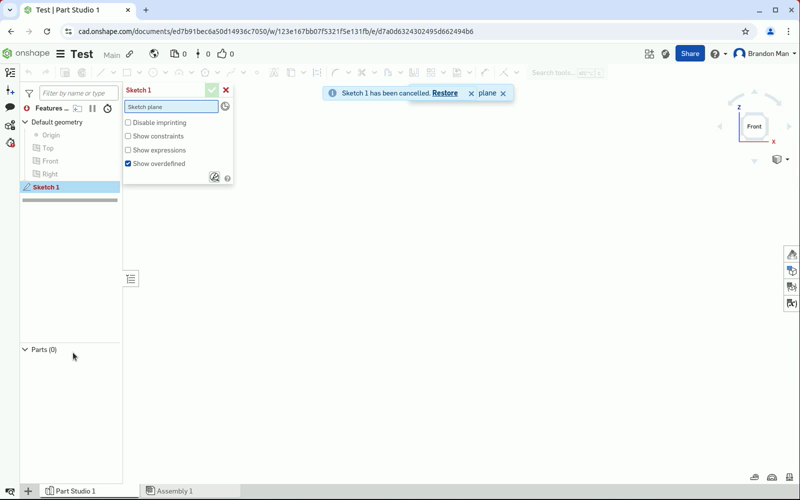
mouse_move(73, 163)
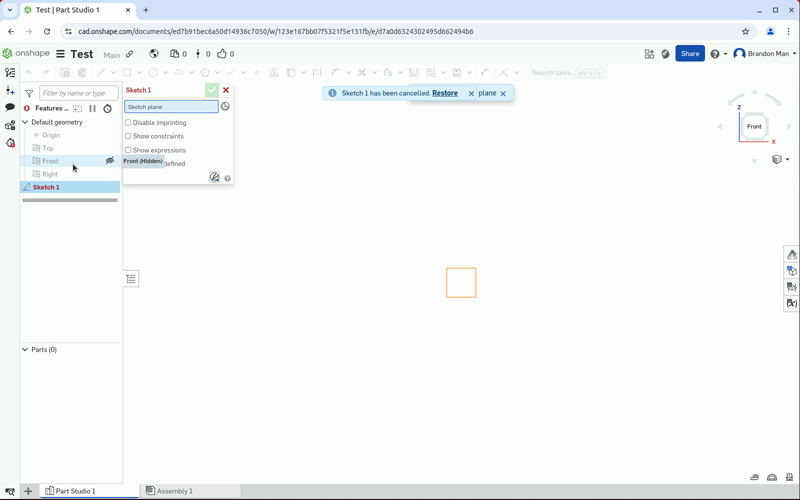
click(73, 163)
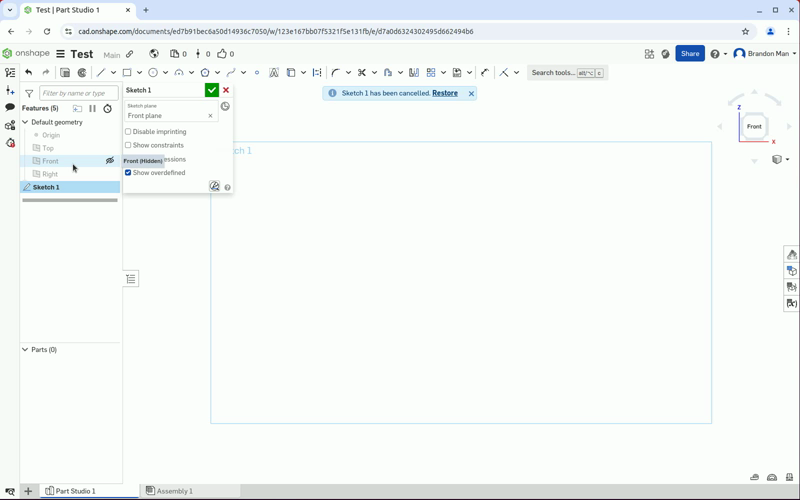
mouse_move(73, 352)
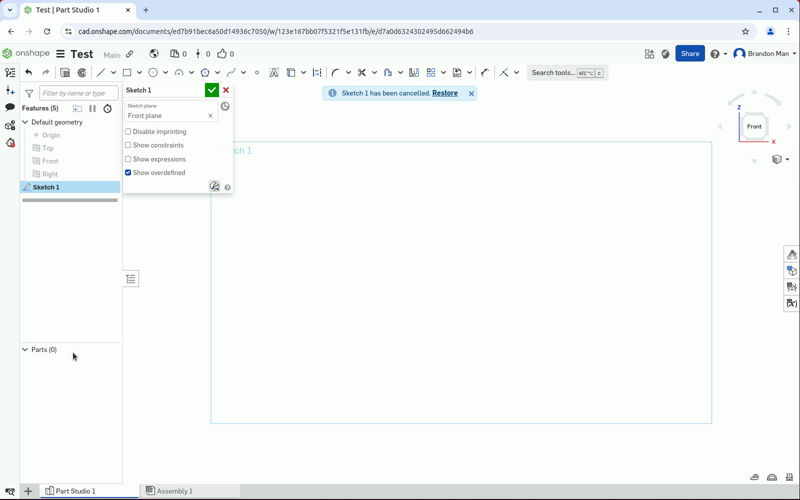
key(y)
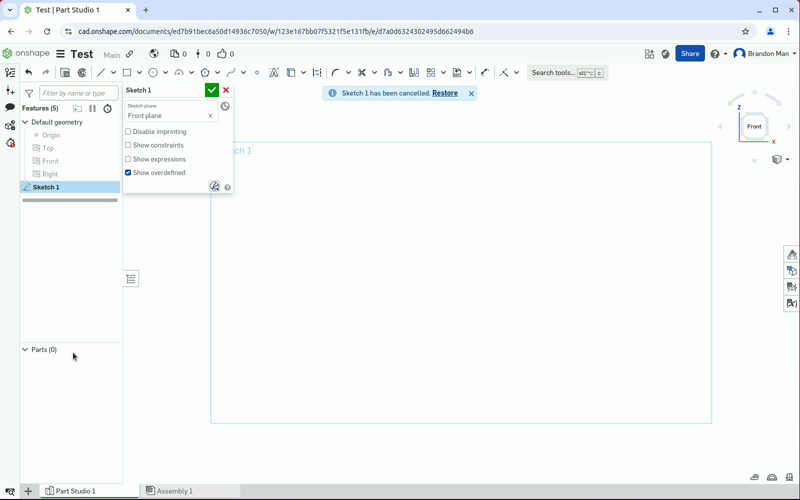
key(l)
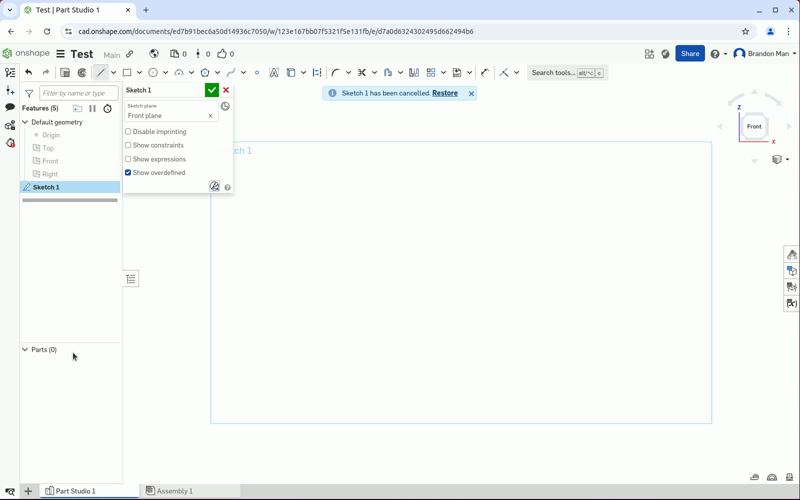
key_down(shift)
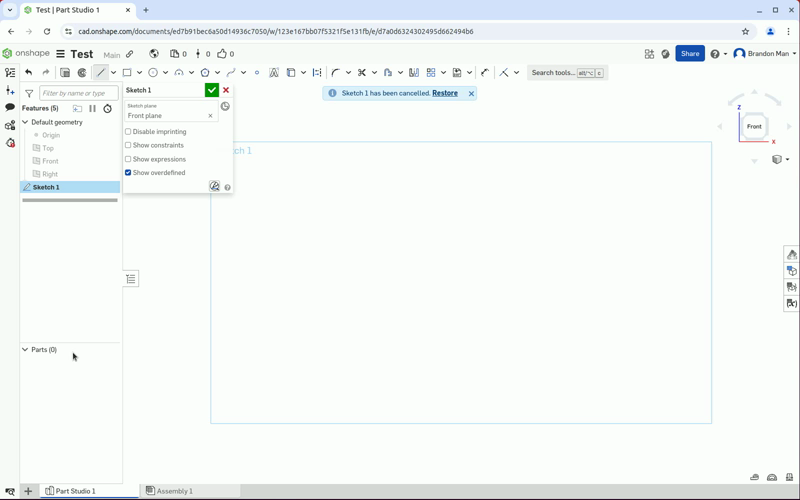
mouse_move(348, 231)
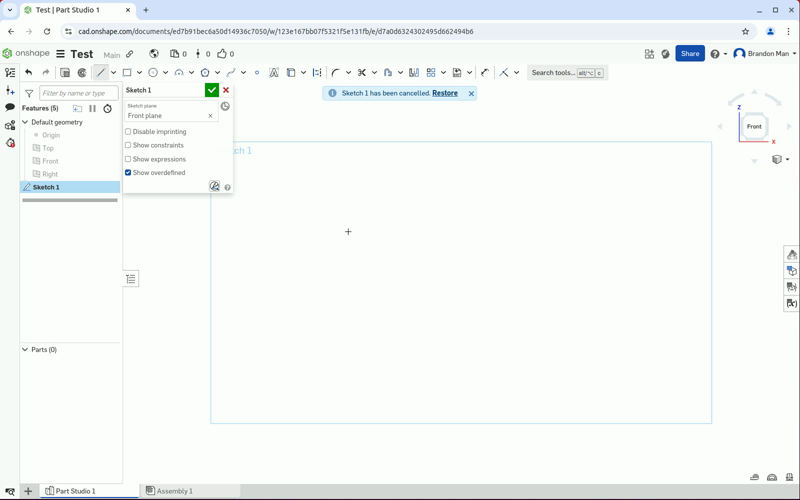
click(348, 231)
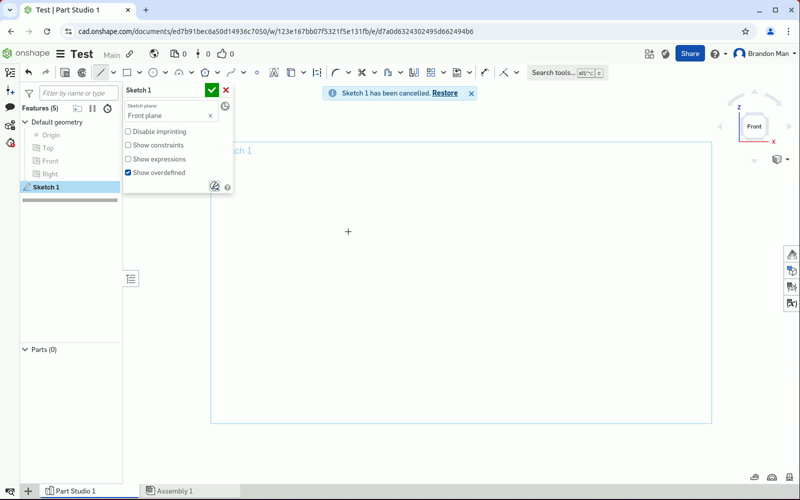
key_up(shift)
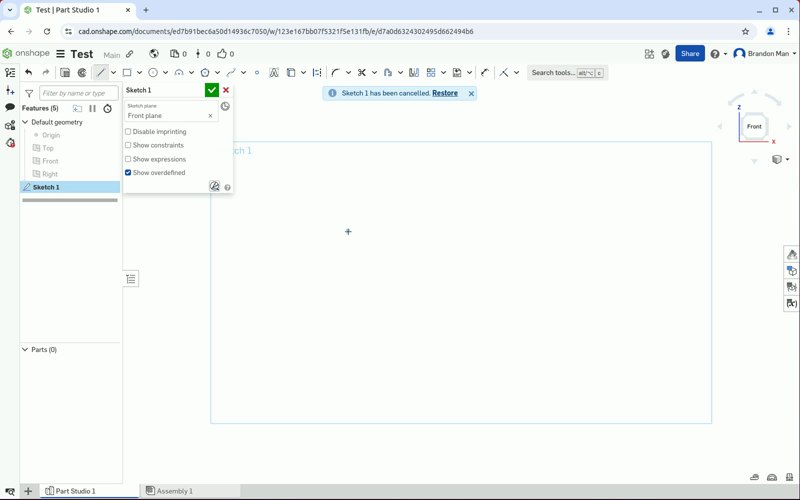
key_down(shift)
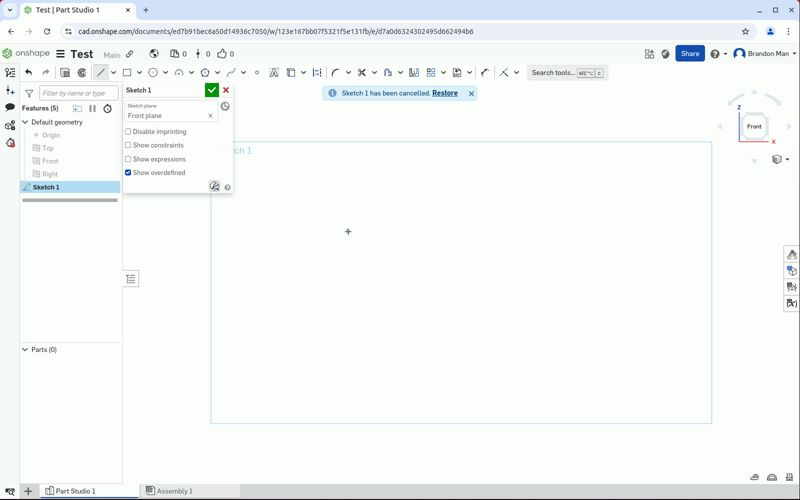
mouse_move(423, 231)
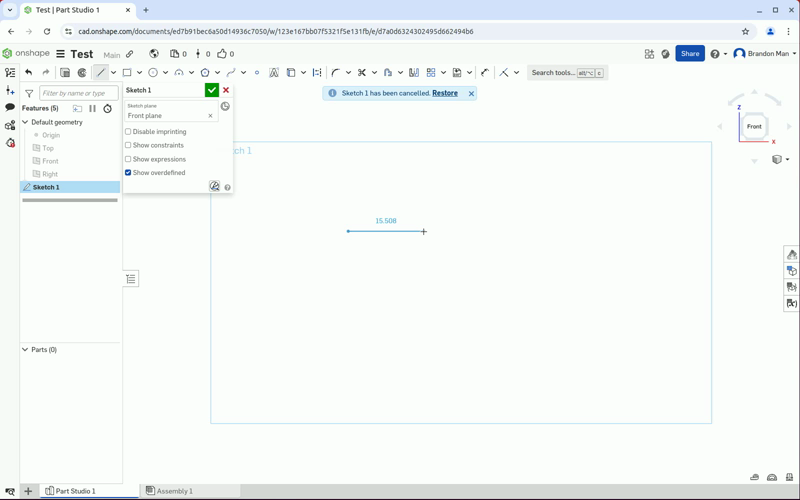
click(423, 231)
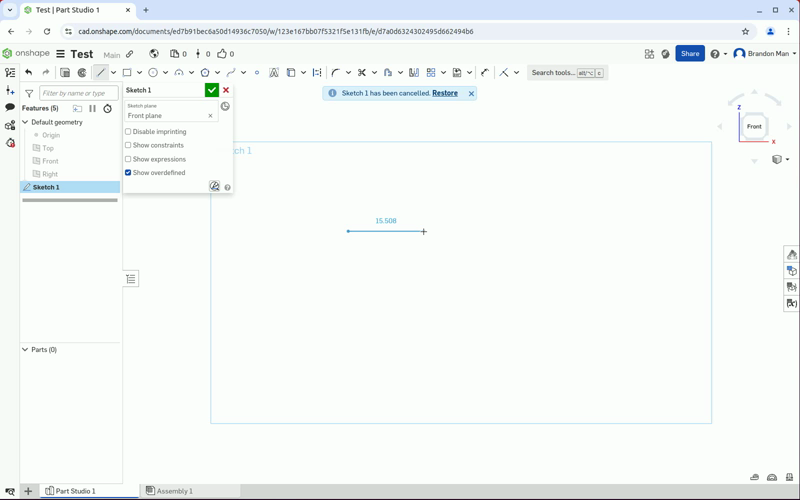
key_up(shift)
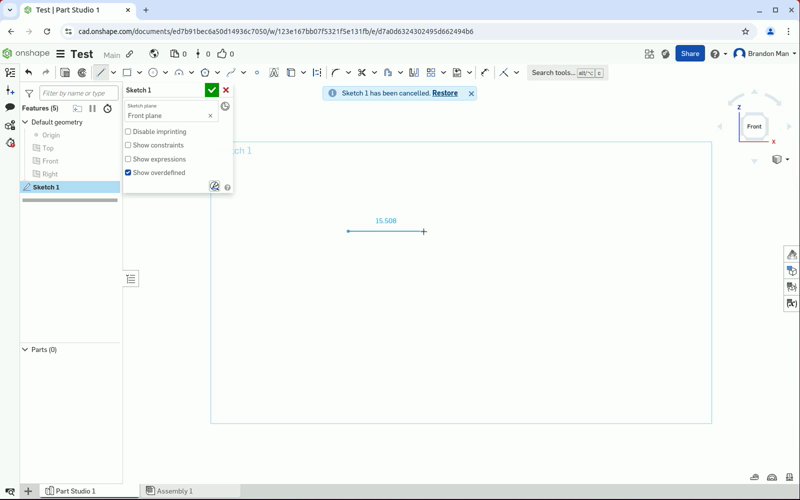
key_down(shift)
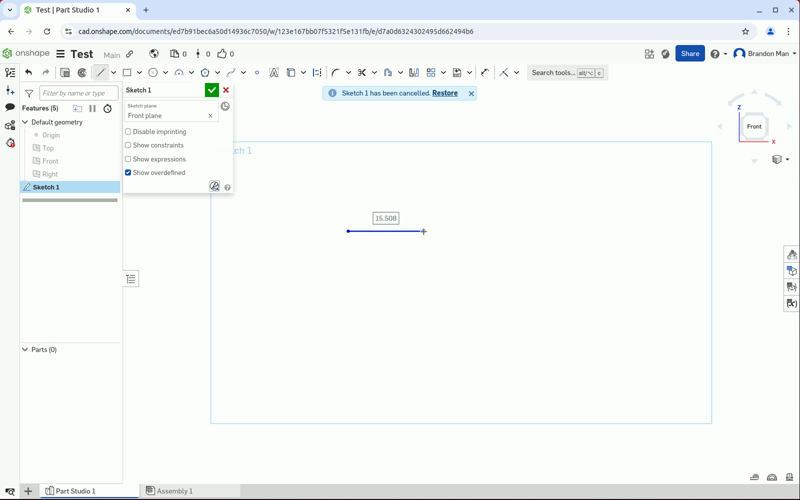
mouse_move(423, 170)
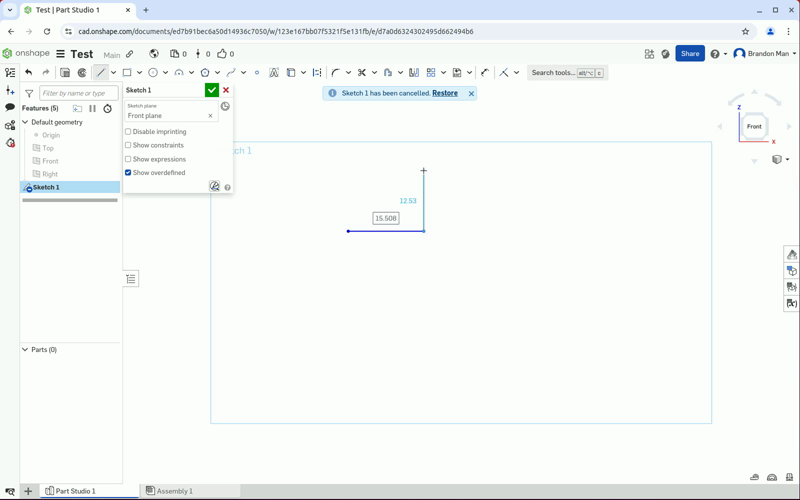
click(423, 170)
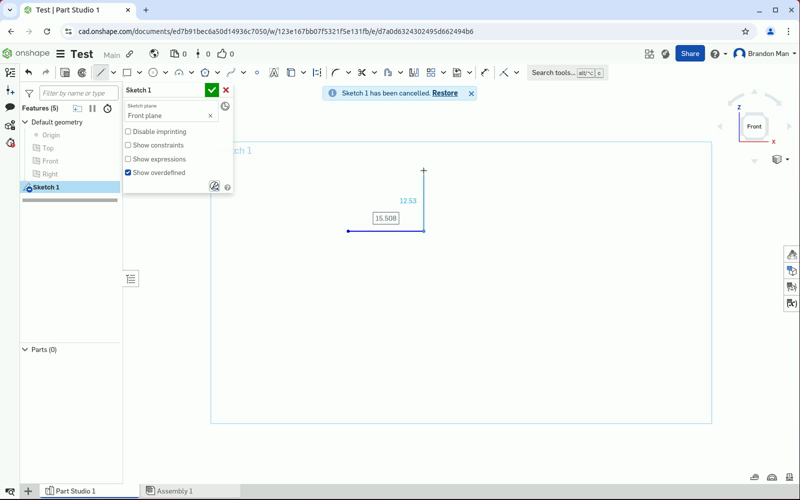
key_up(shift)
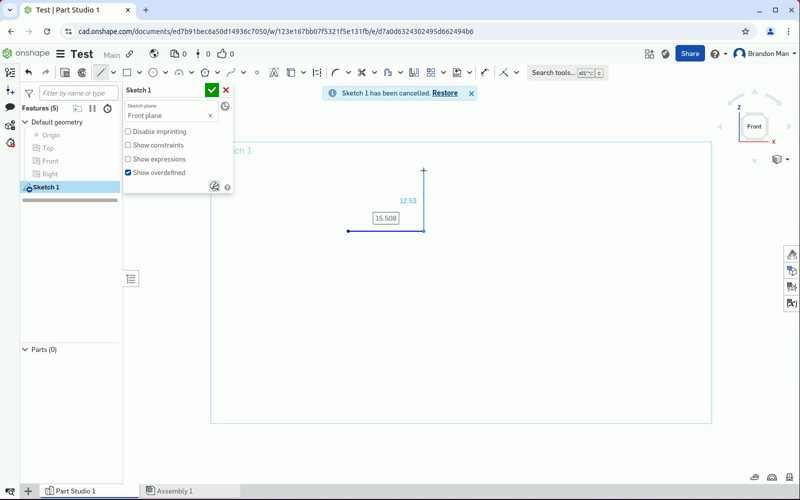
key_down(shift)
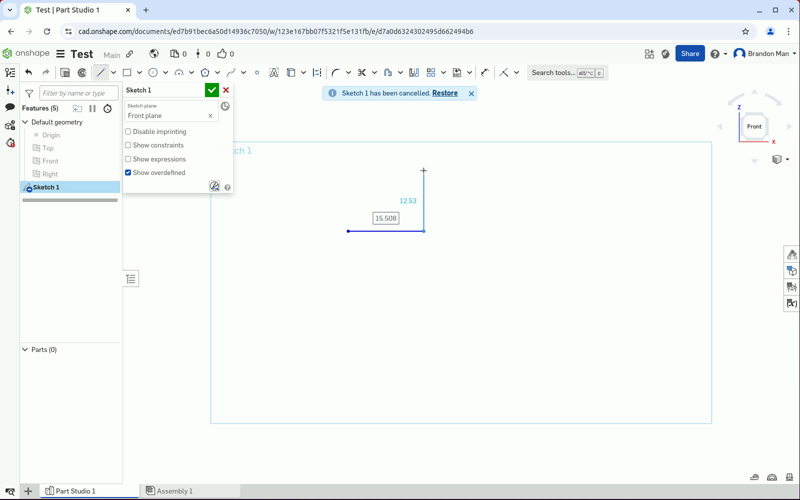
mouse_move(348, 170)
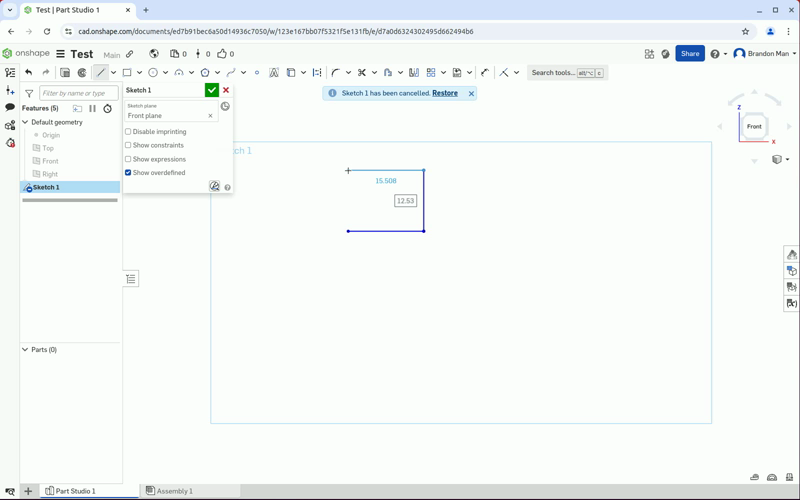
click(348, 170)
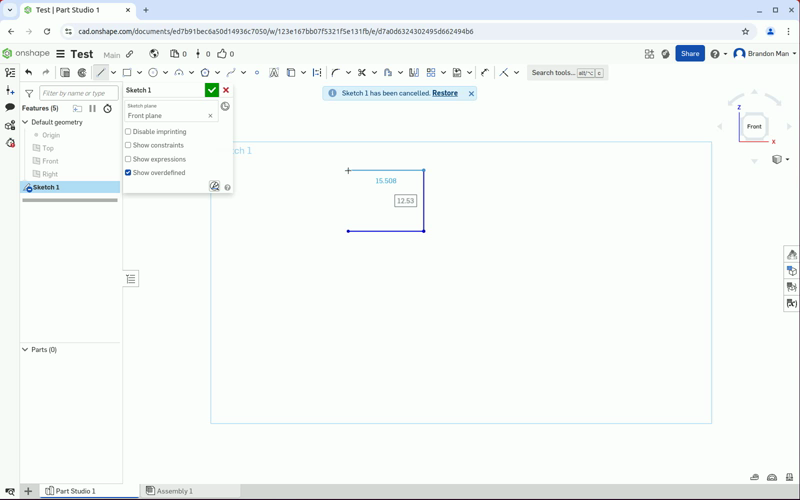
key_up(shift)
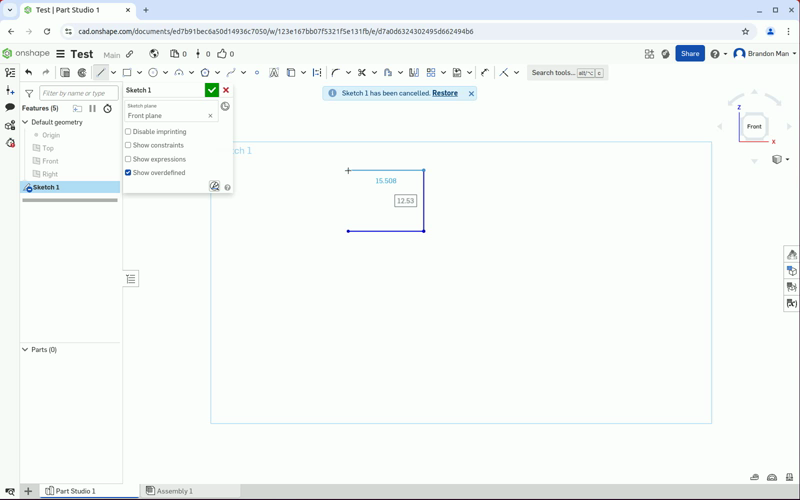
key_down(shift)
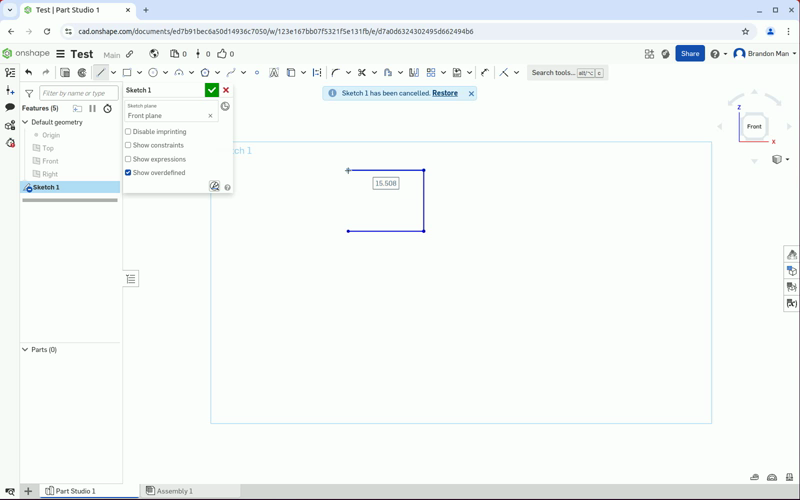
mouse_move(348, 231)
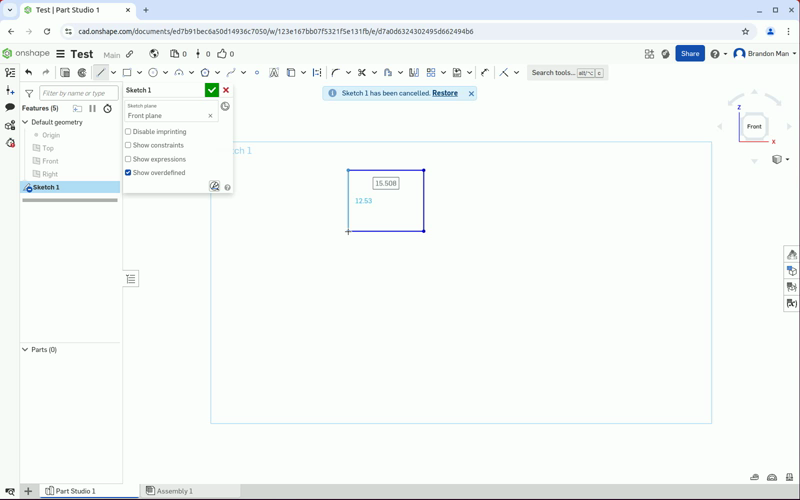
key_up(shift)
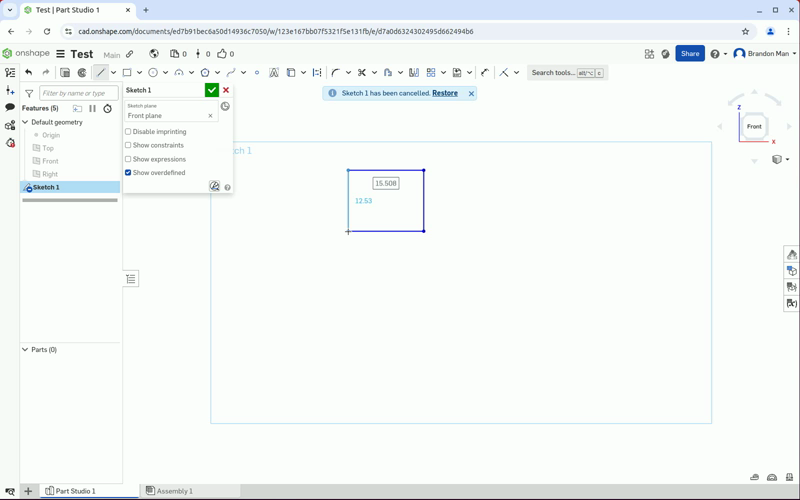
click(348, 231)
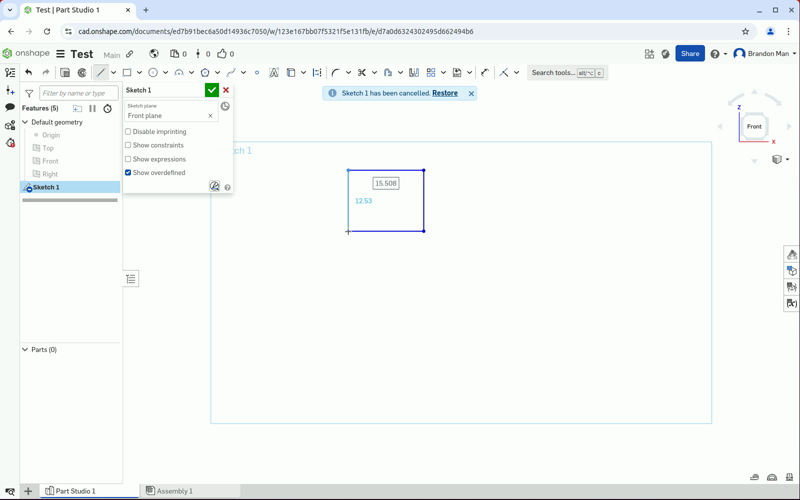
key(esc)
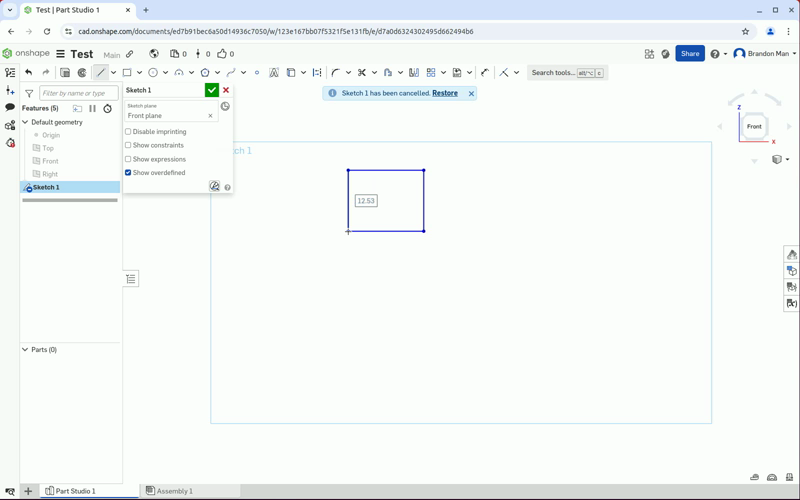
mouse_move(410, 224)
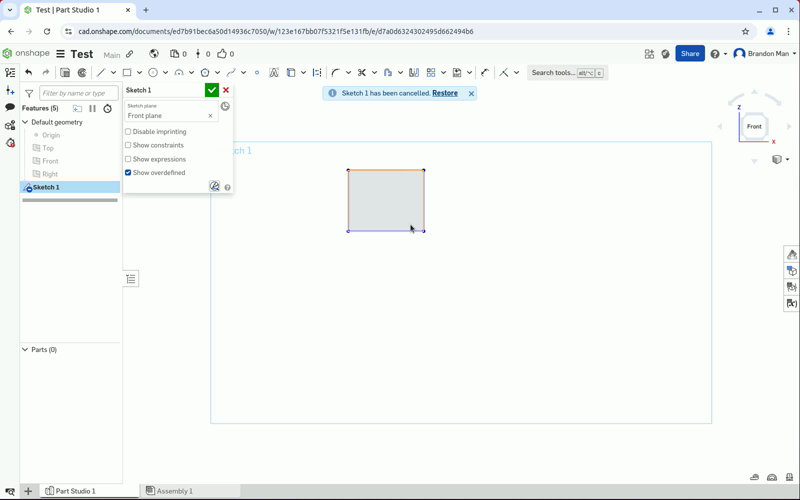
click(410, 224)
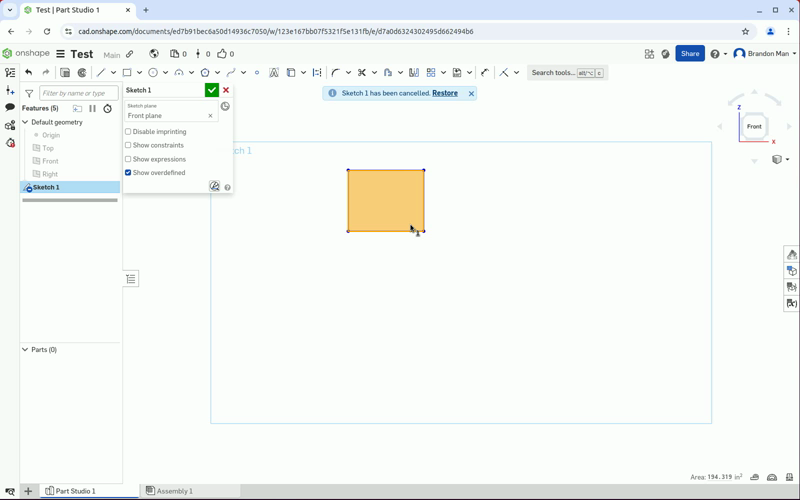
mouse_move(73, 352)
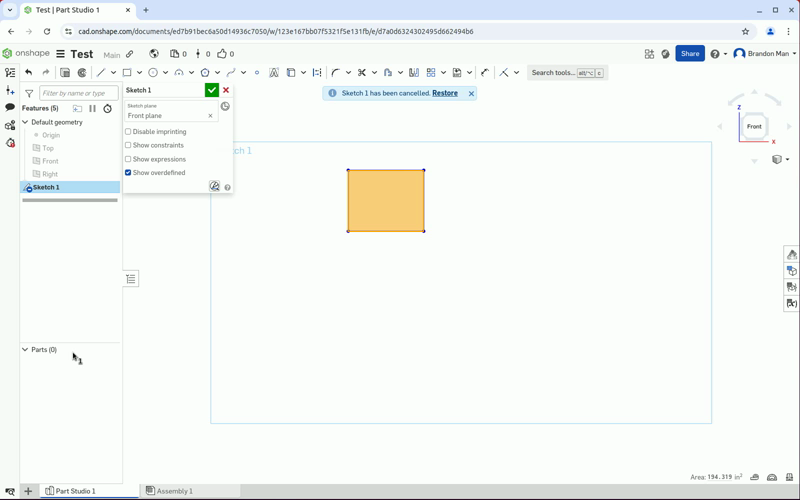
key(shift+y)
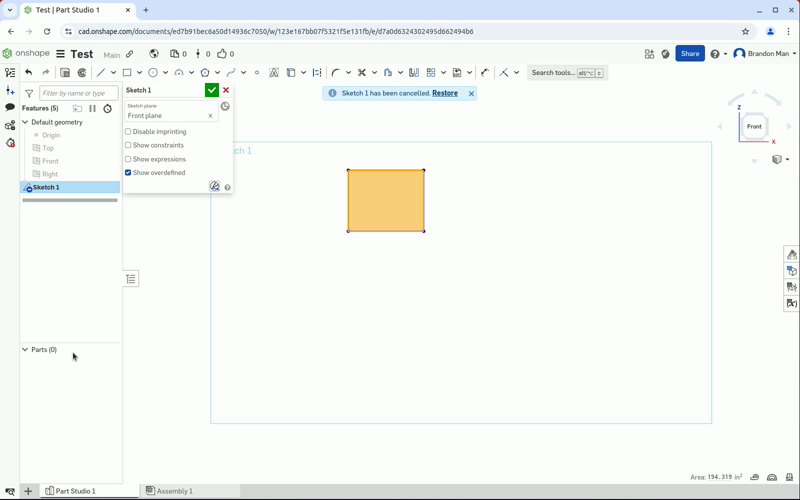
key(shift+e)
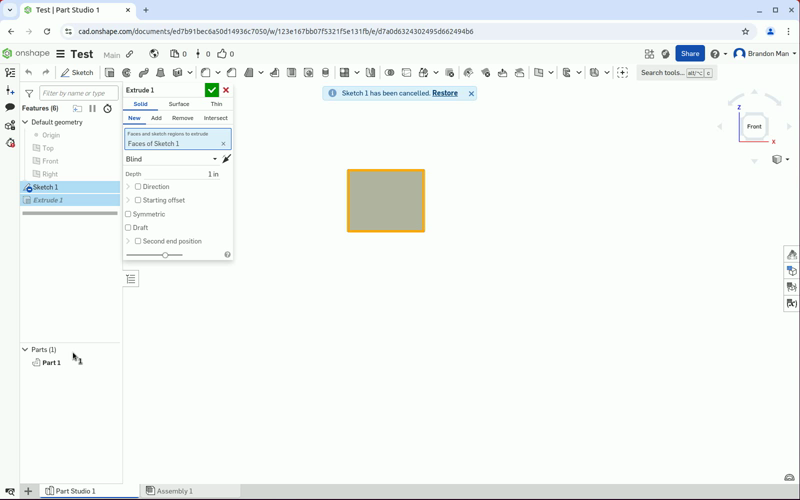
mouse_move(143, 106)
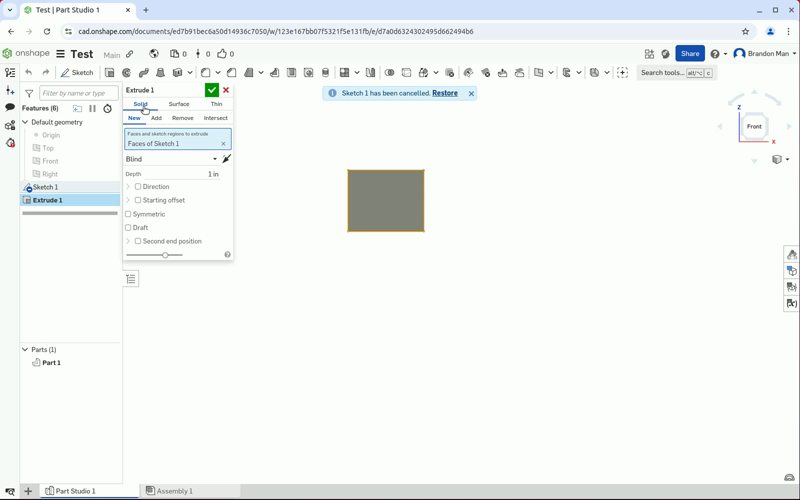
click(143, 106)
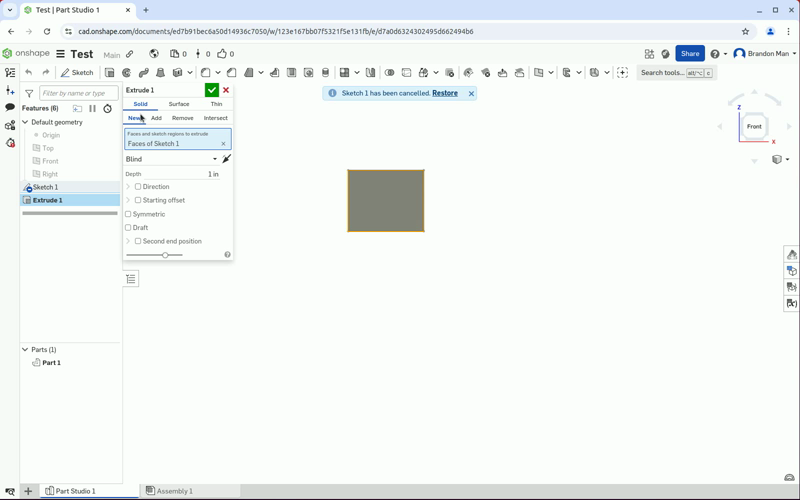
mouse_move(137, 120)
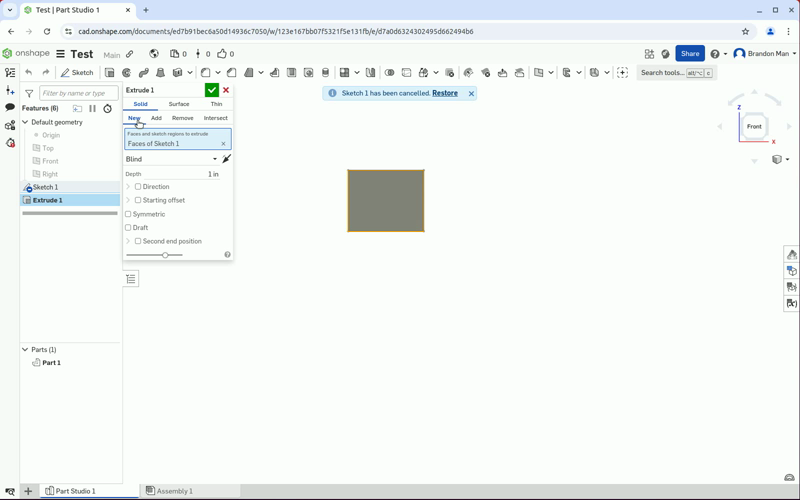
click(137, 120)
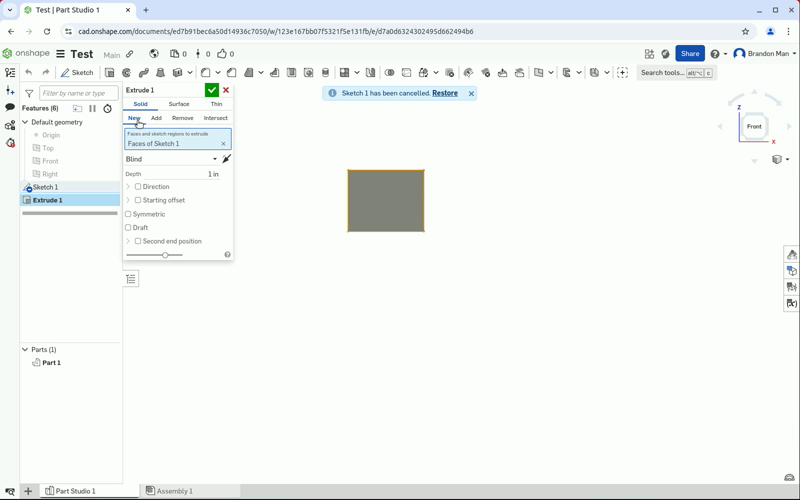
key(tab, 4)
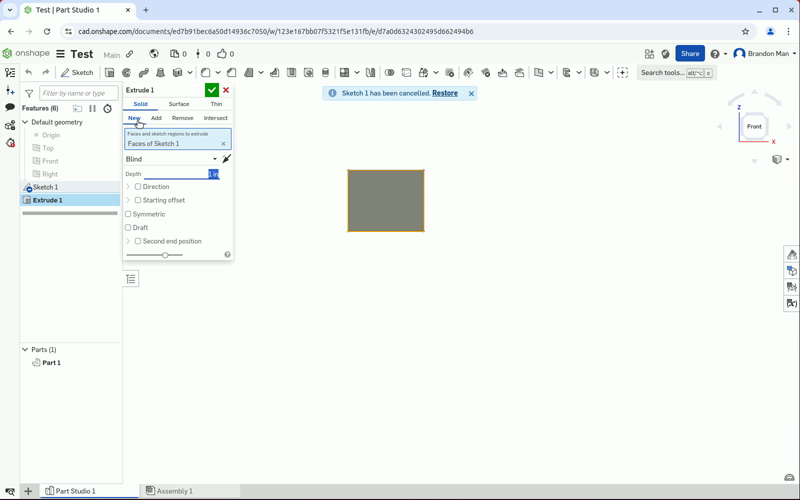
text(10.351)
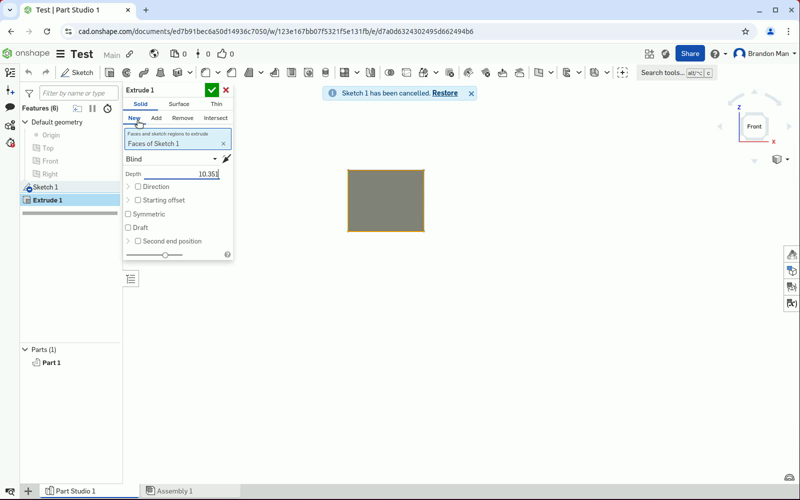
key(enter)
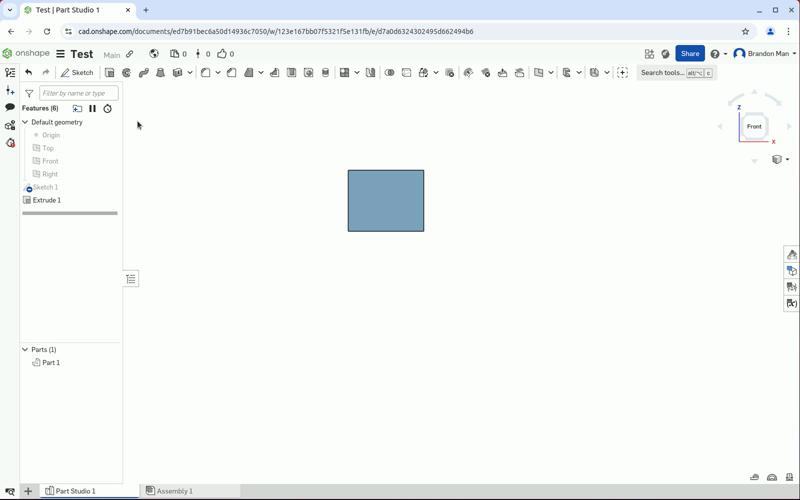
key(shift+h)
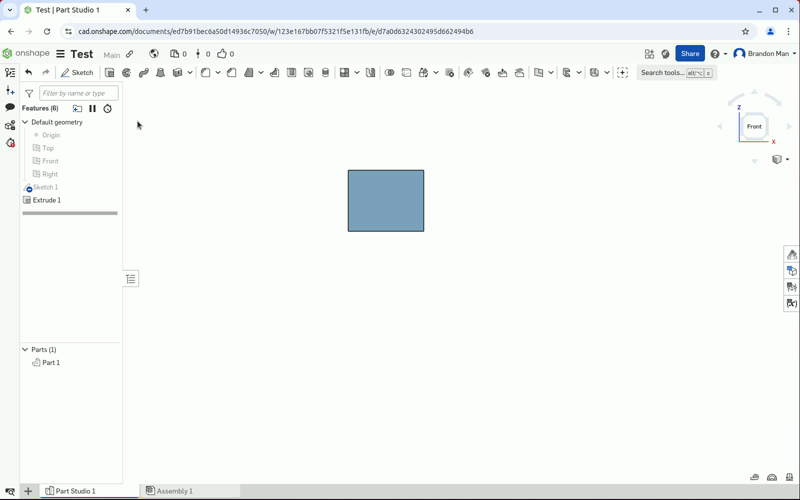
key(shift+h)
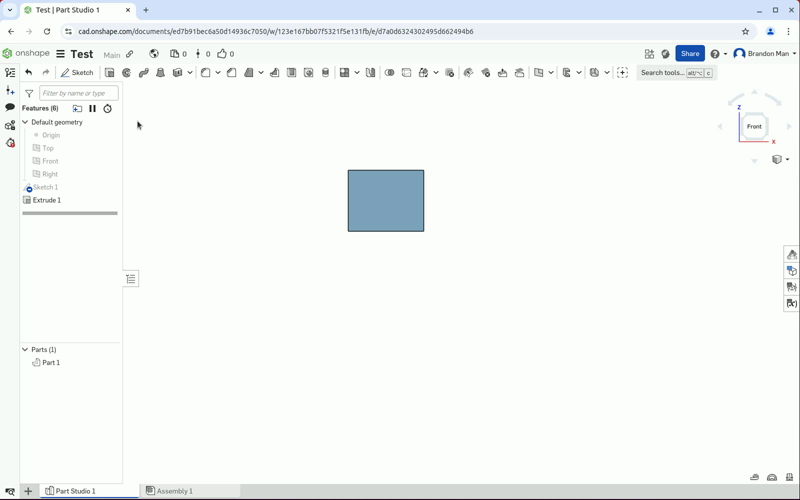
mouse_move(73, 189)
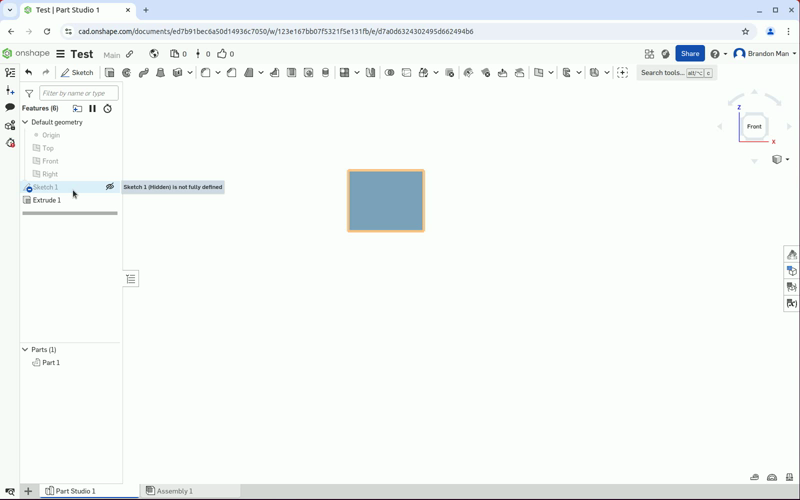
click(73, 189)
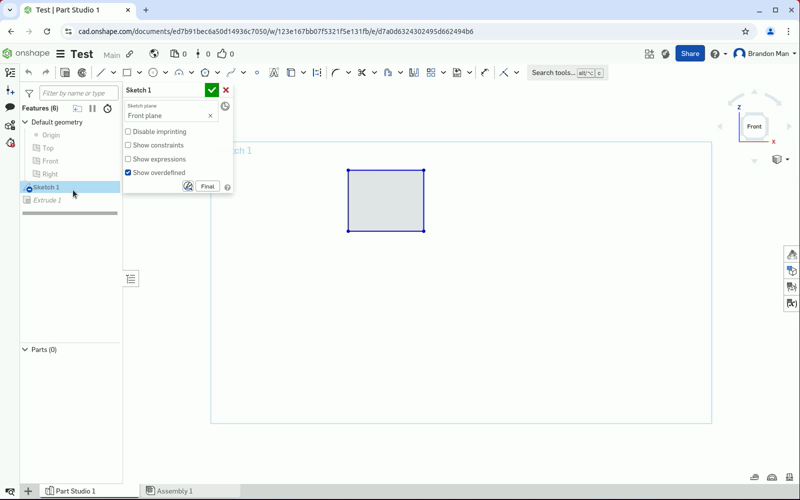
mouse_move(229, 92)
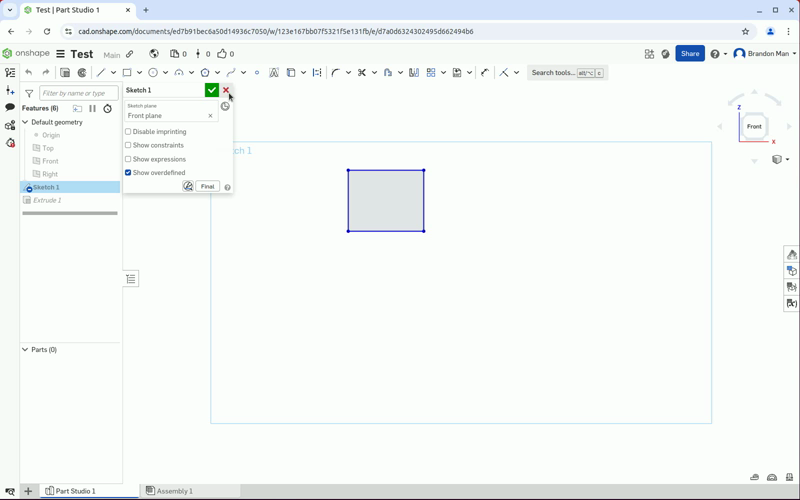
click(229, 92)
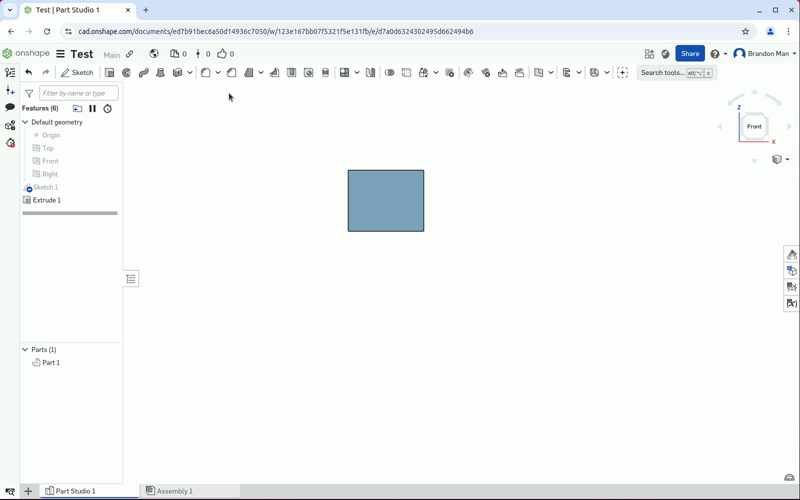
mouse_move(73, 352)
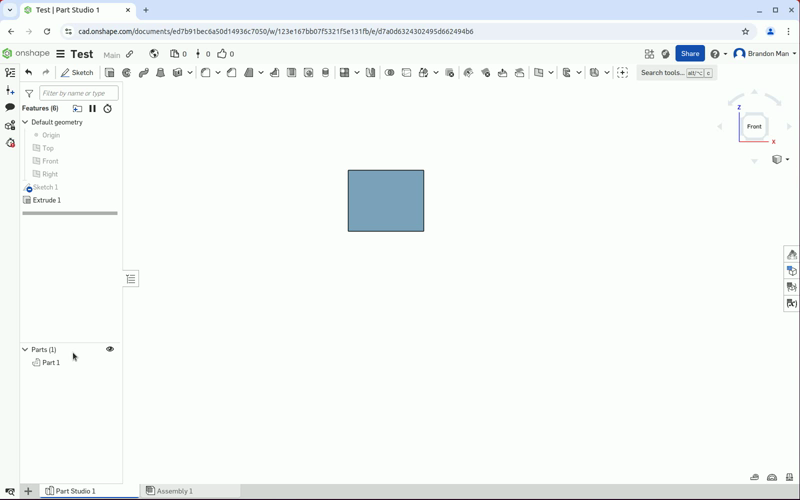
key(y)
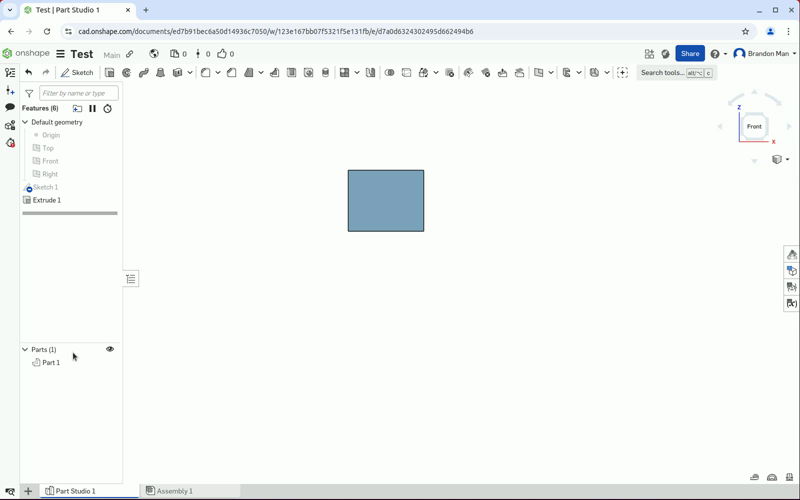
key(shift+p)
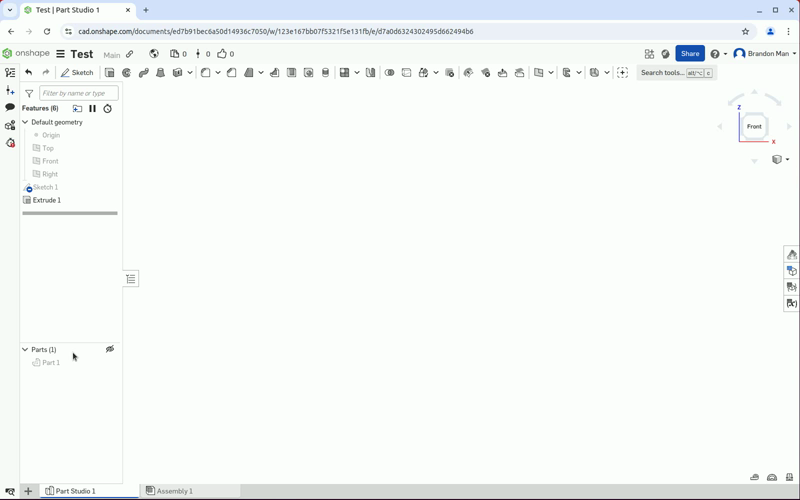
key(space)
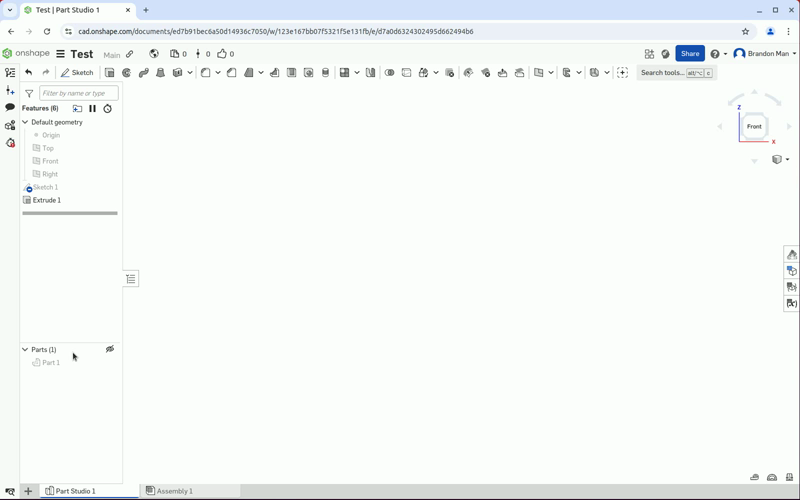
key_down(shift)
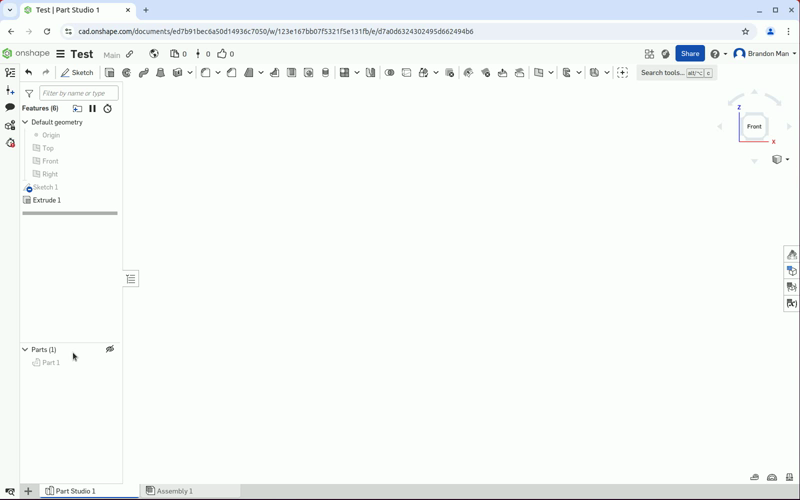
key(left)
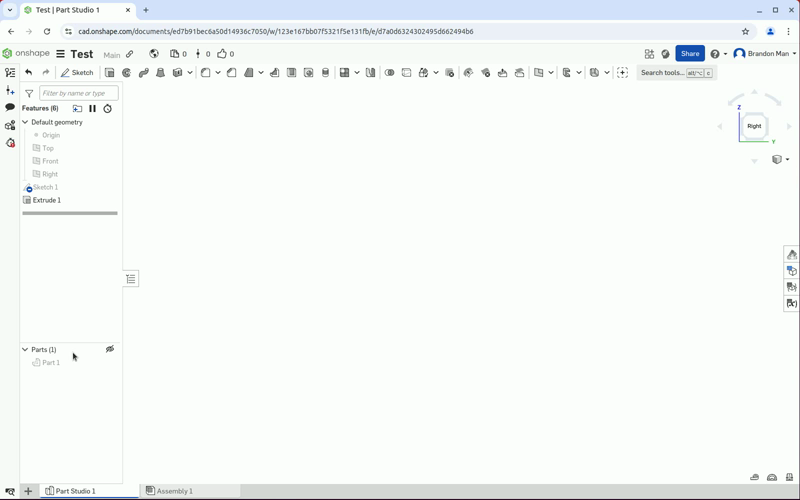
key_up(shift)
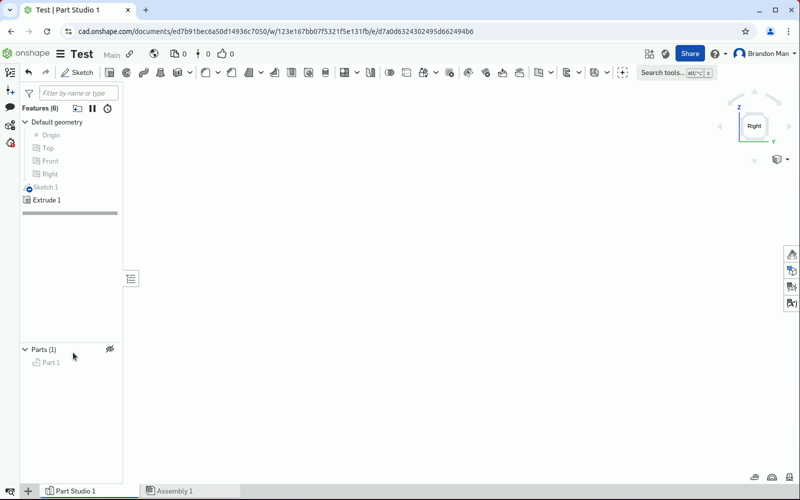
mouse_move(73, 352)
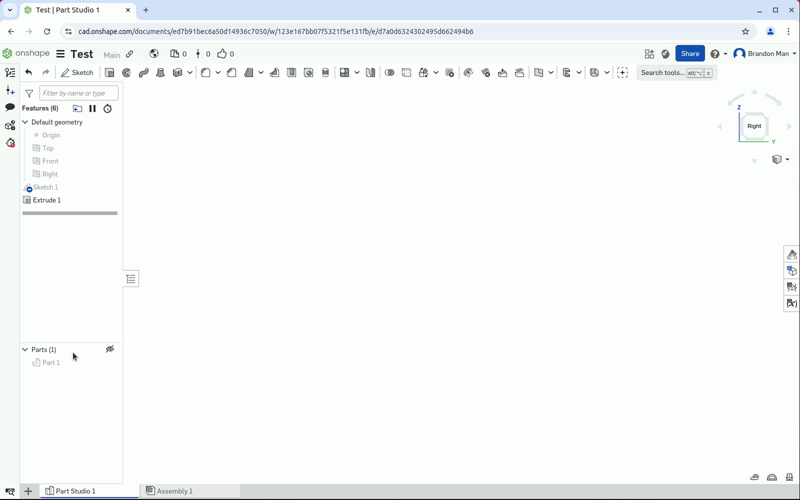
key(shift+y)
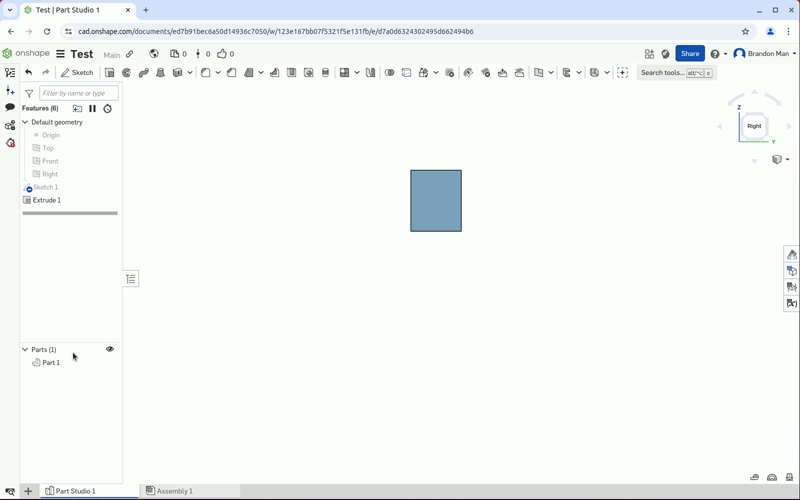
mouse_move(541, 75)
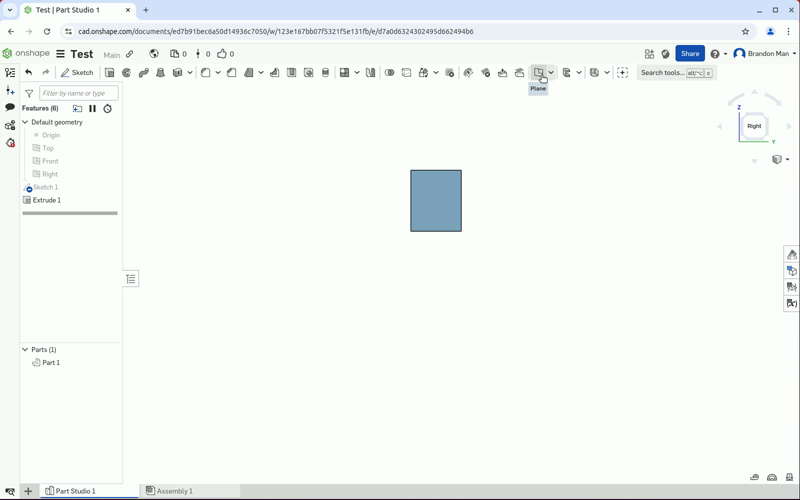
click(541, 75)
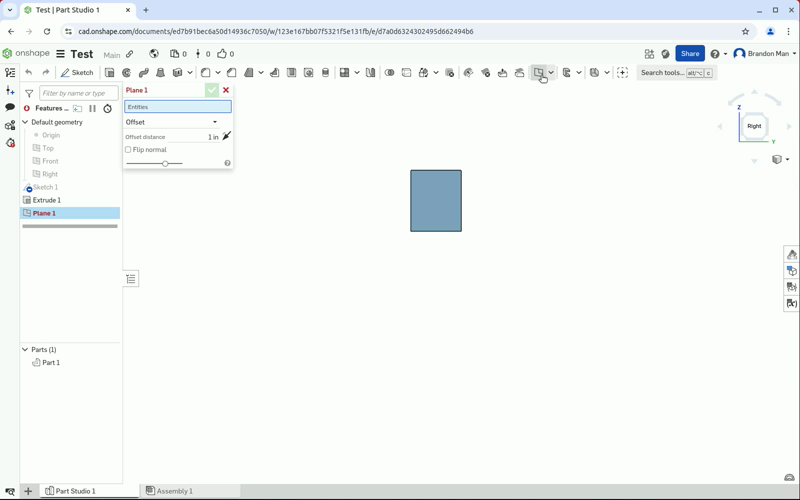
mouse_move(73, 176)
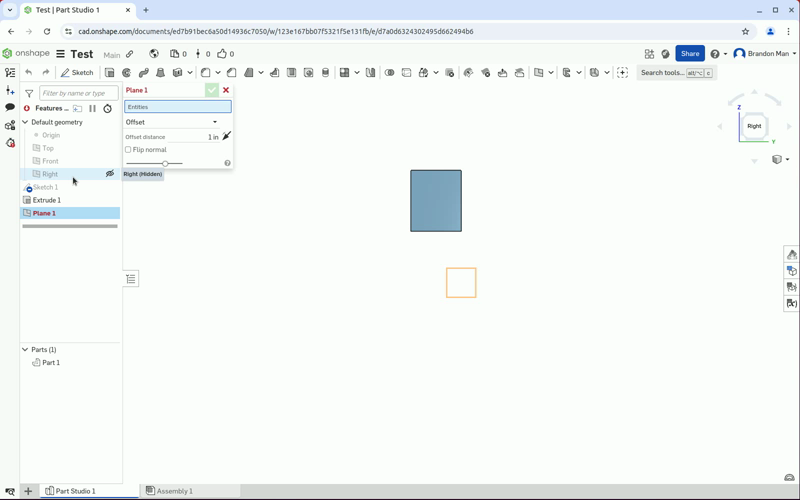
click(73, 176)
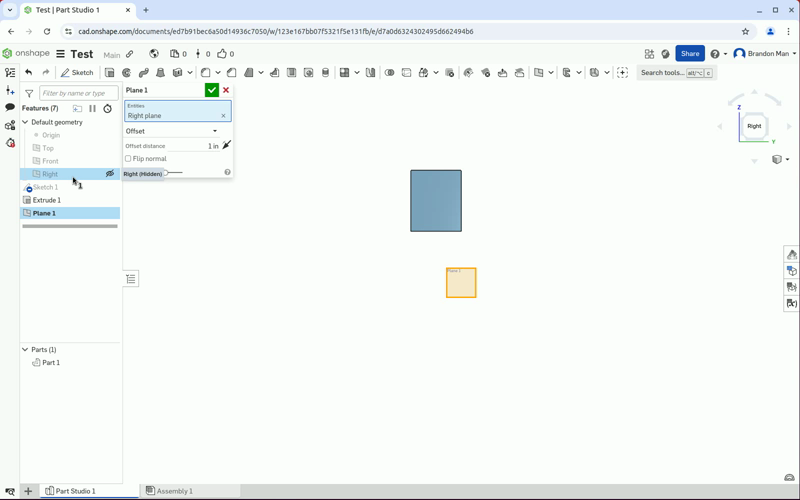
key(tab, 2)
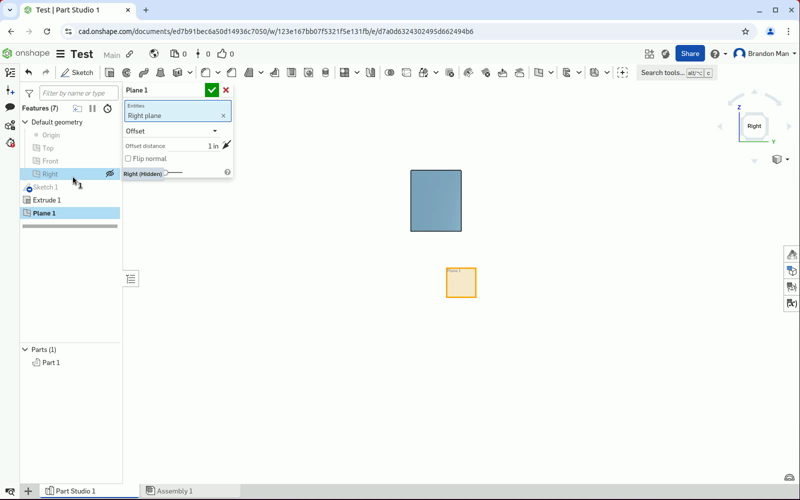
text(7.703)
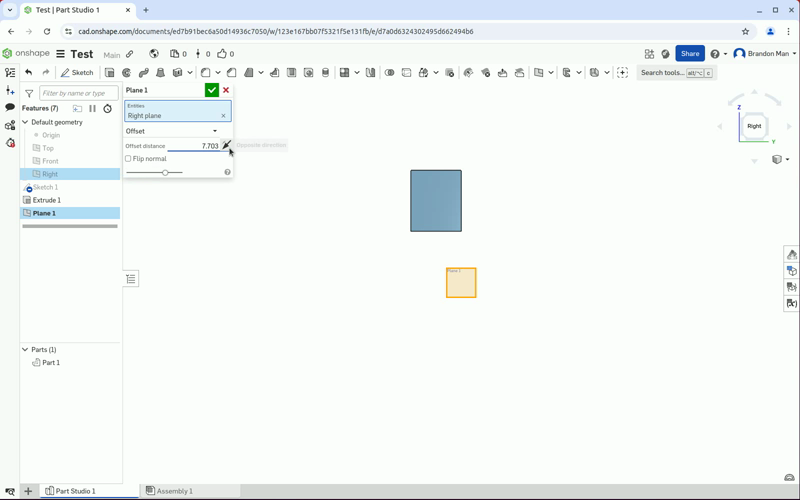
mouse_move(229, 147)
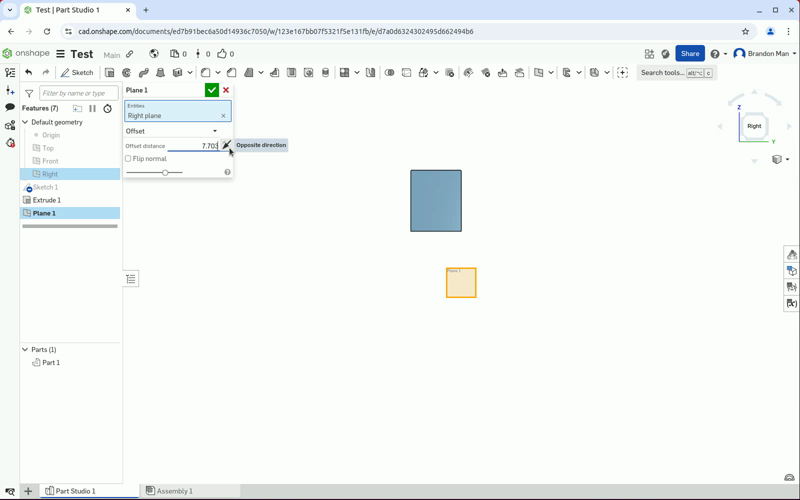
click(229, 147)
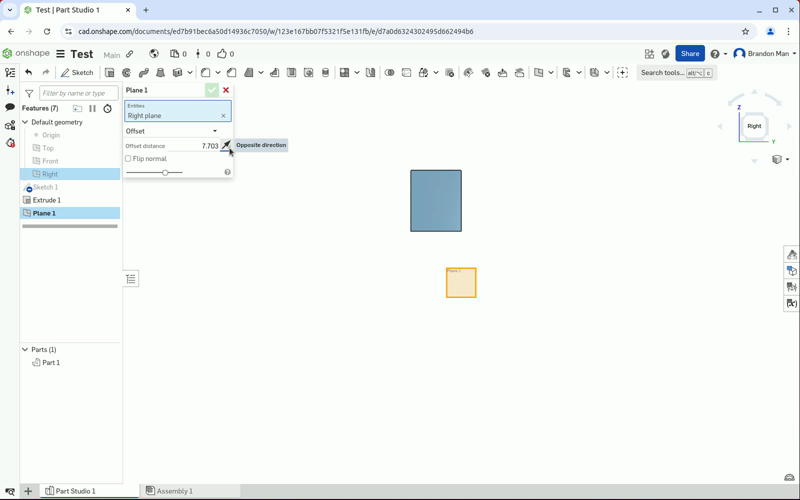
key(enter, 2)
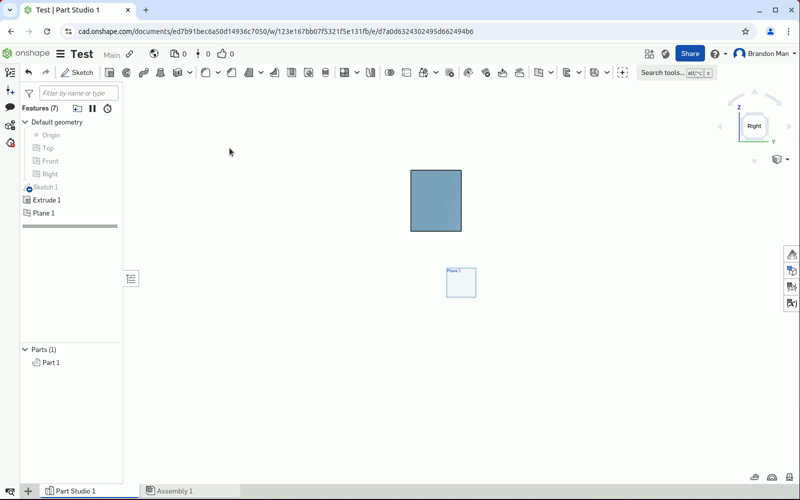
key(shift+s)
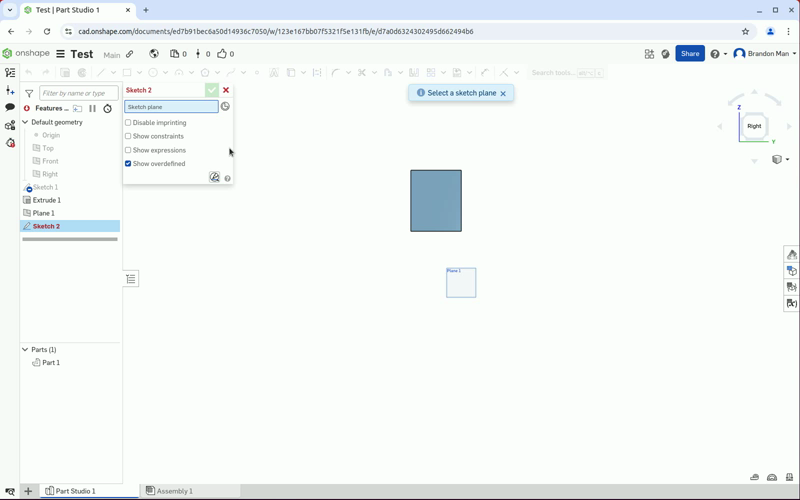
mouse_move(73, 215)
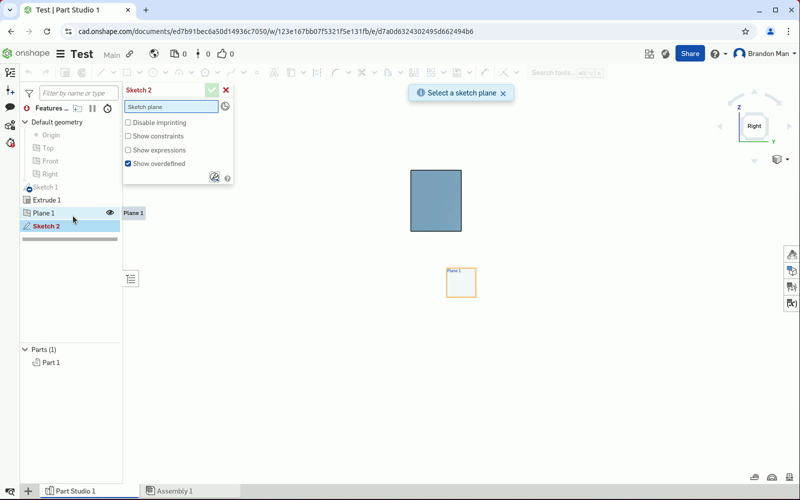
click(73, 215)
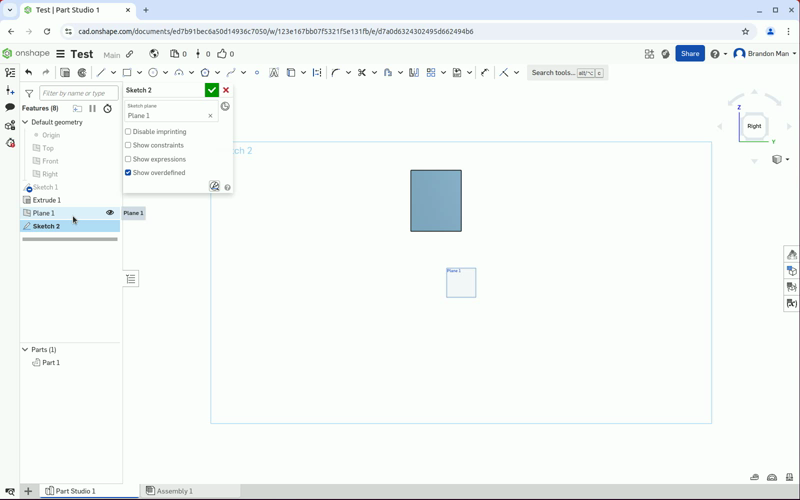
mouse_move(73, 352)
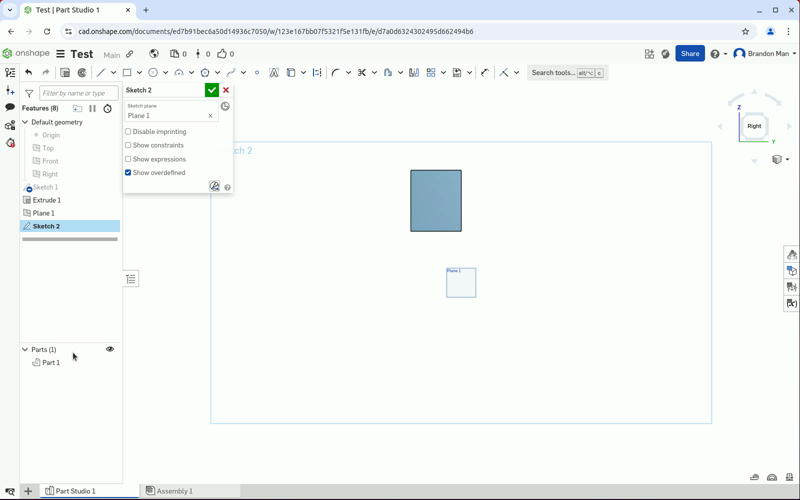
key(y)
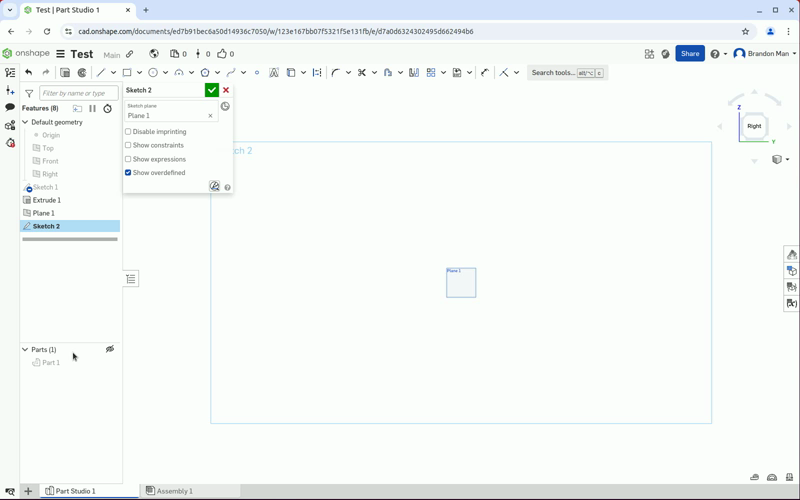
key(l)
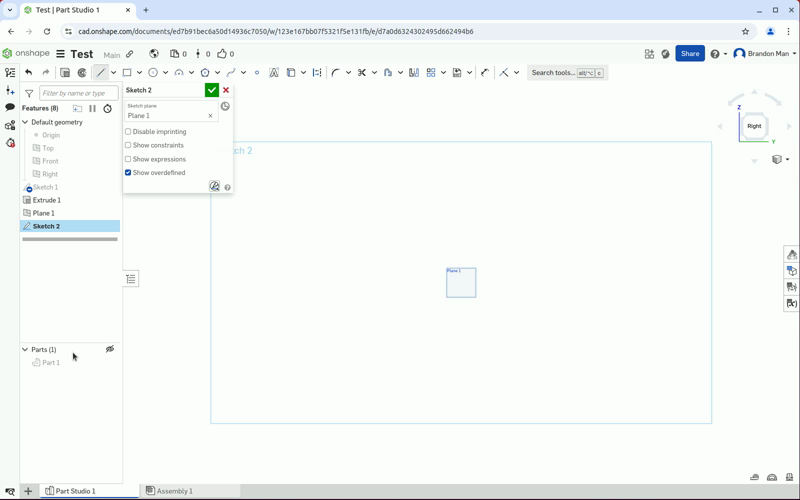
key_down(shift)
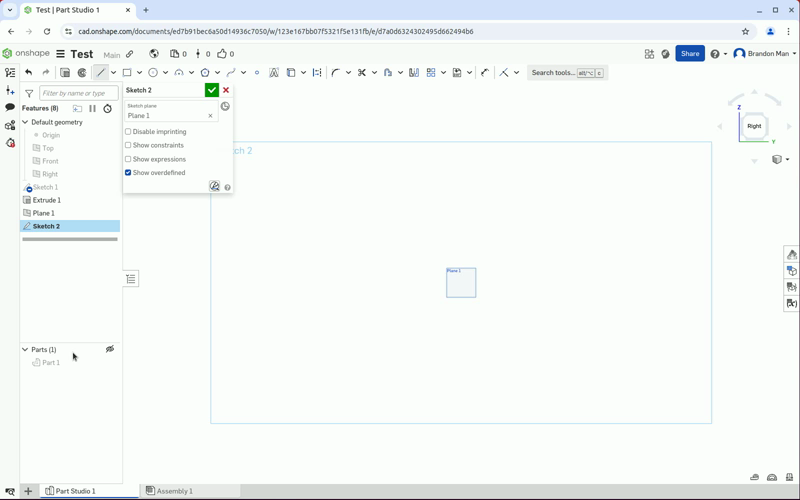
mouse_move(410, 207)
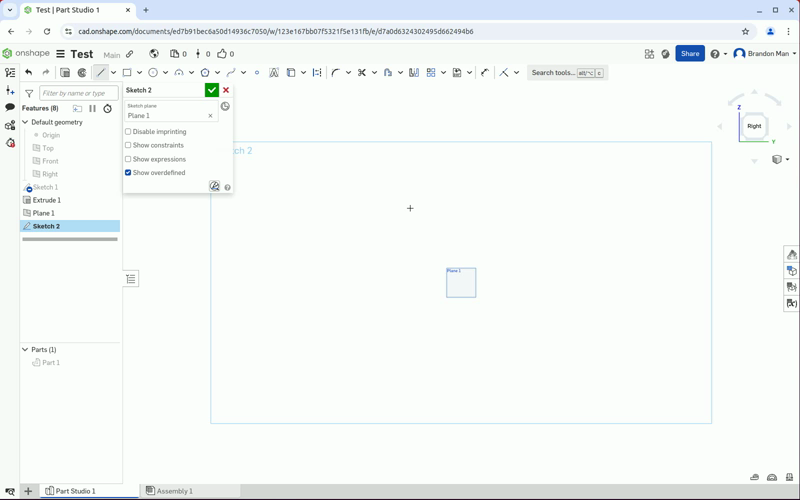
click(410, 207)
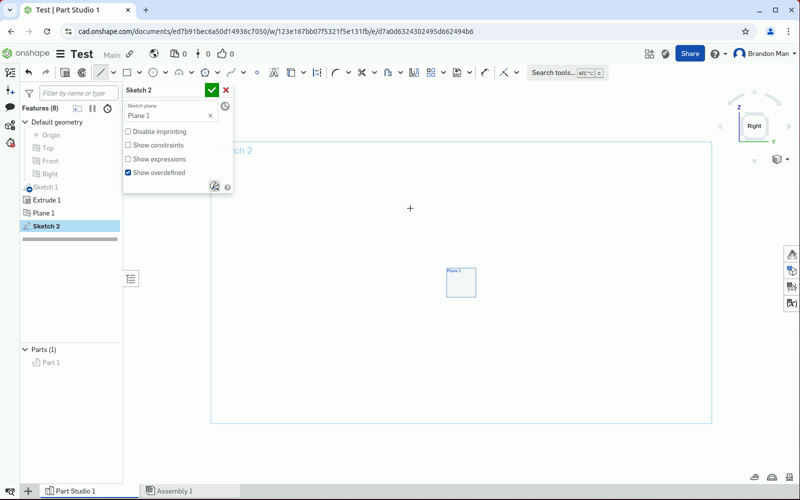
key_up(shift)
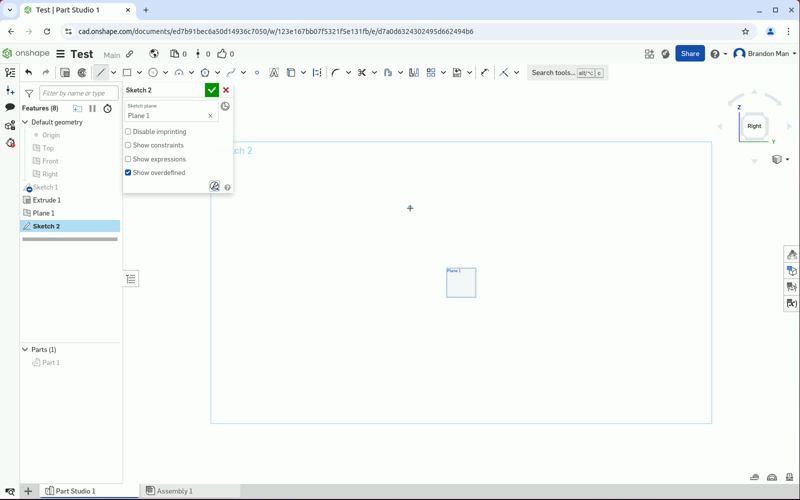
key_down(shift)
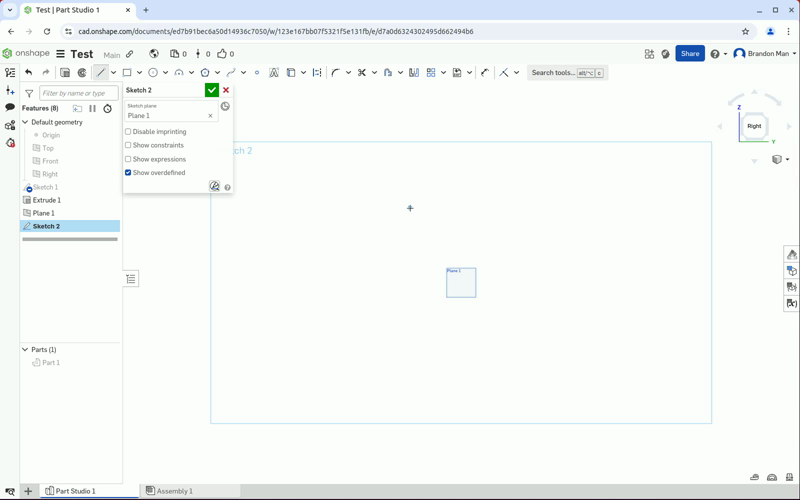
mouse_move(440, 207)
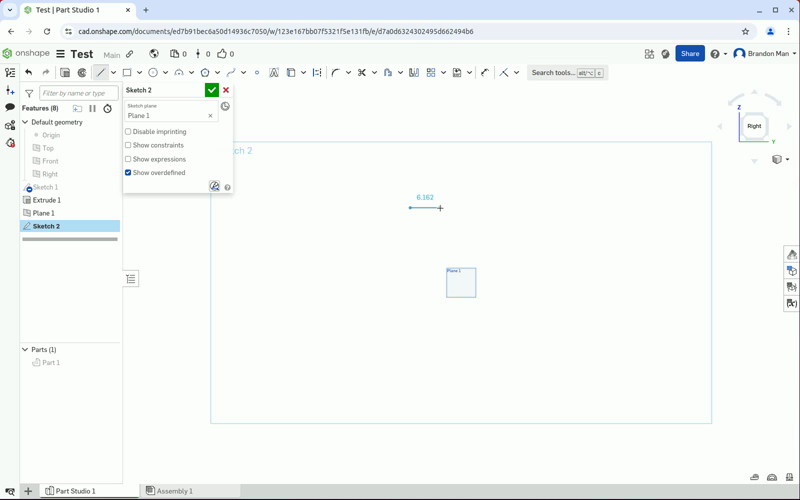
mouse_move(461, 207)
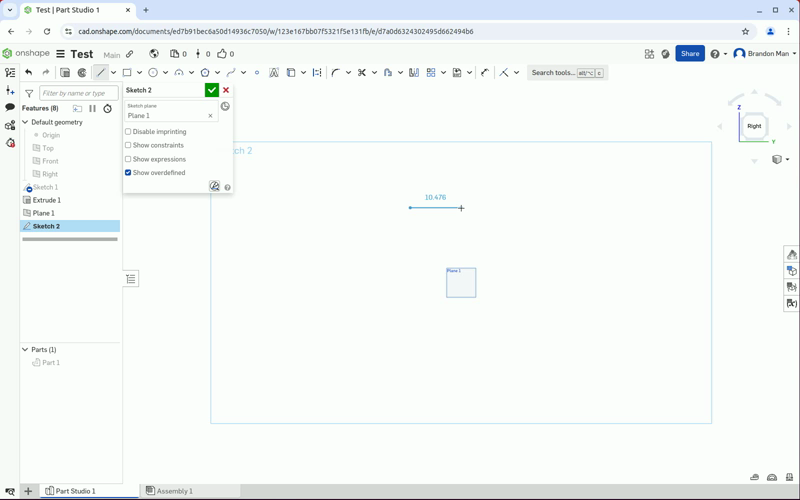
click(461, 207)
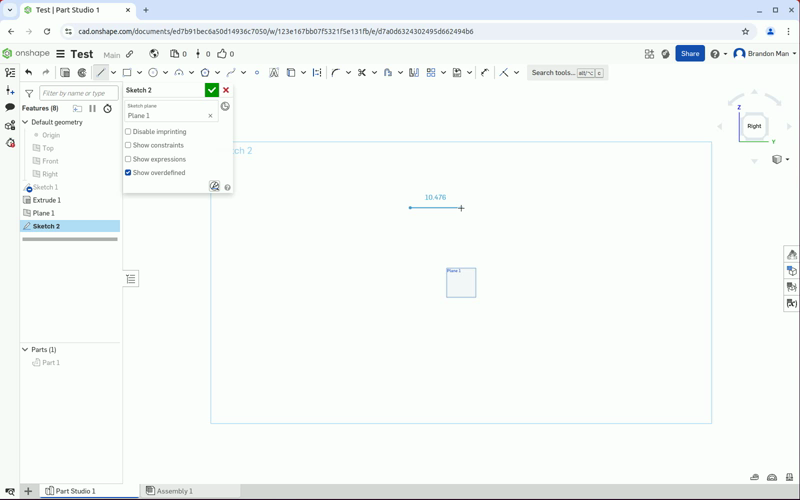
key_up(shift)
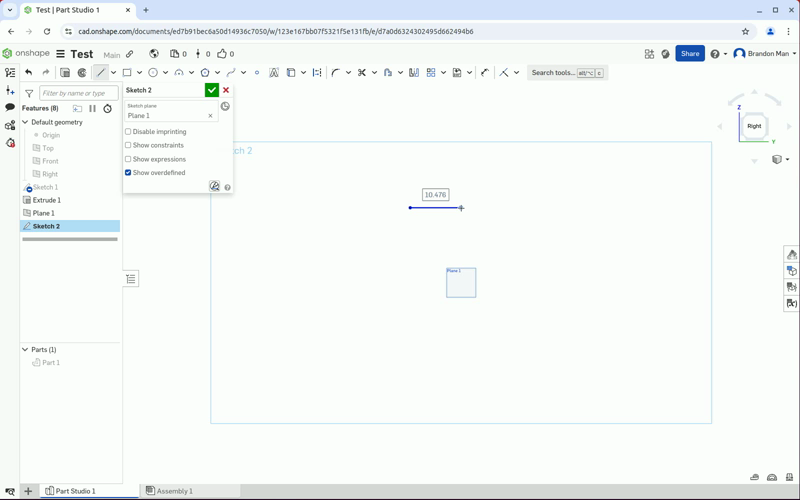
key_down(shift)
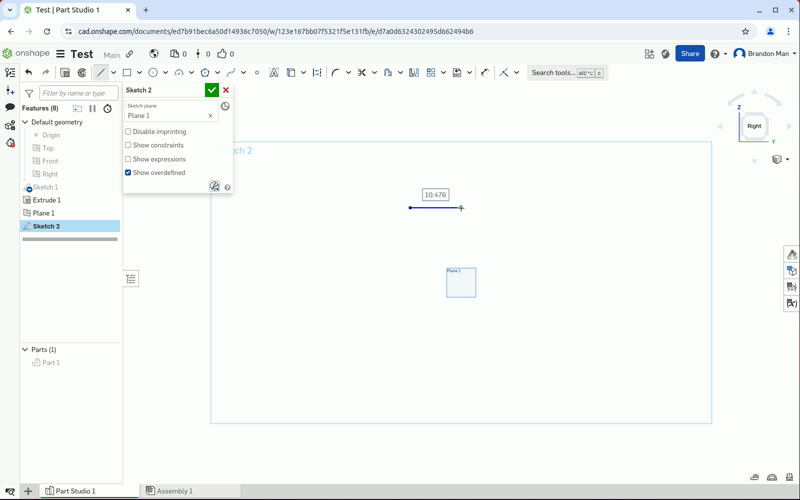
mouse_move(491, 207)
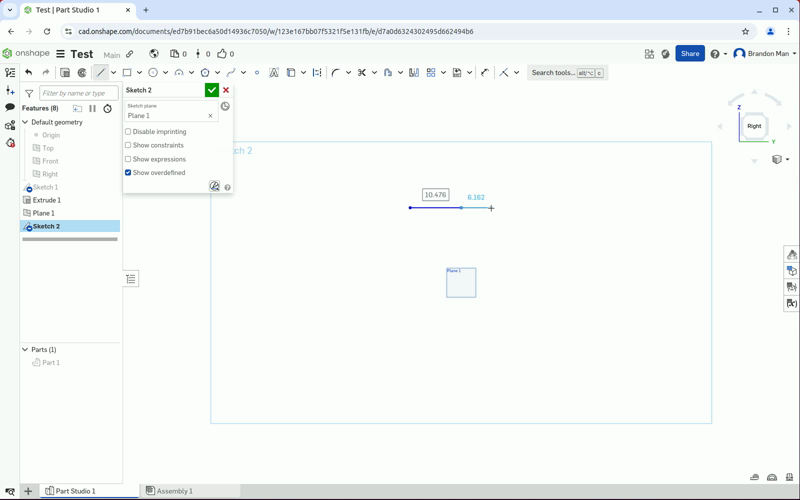
mouse_move(461, 169)
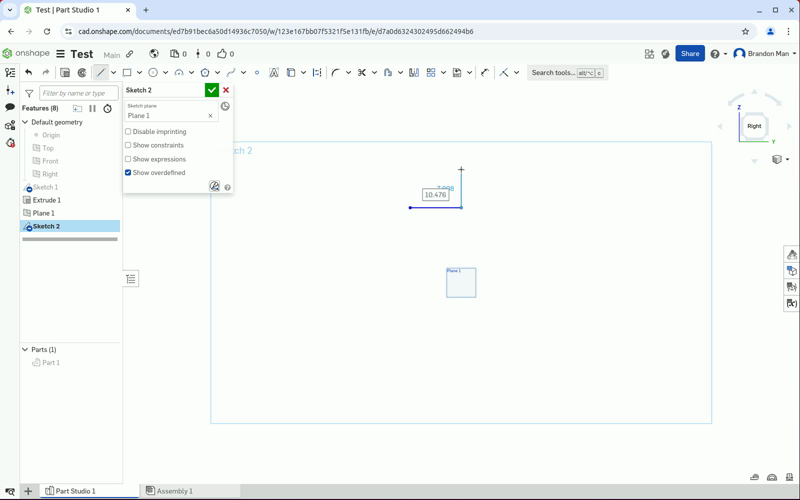
click(461, 169)
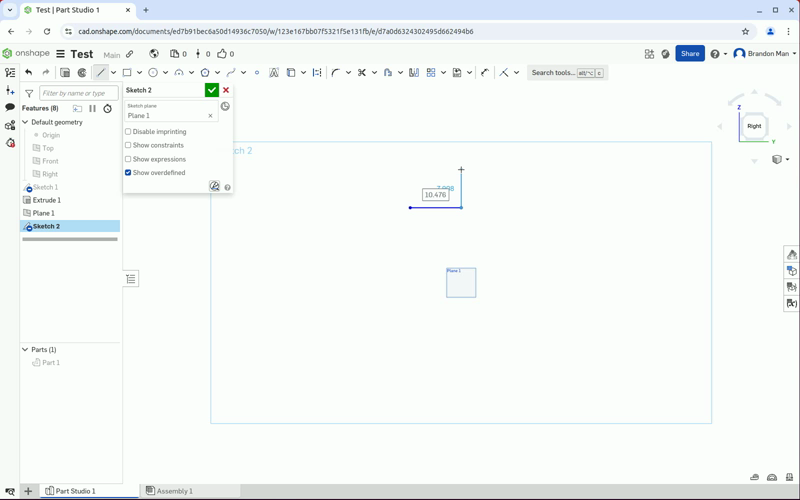
key_up(shift)
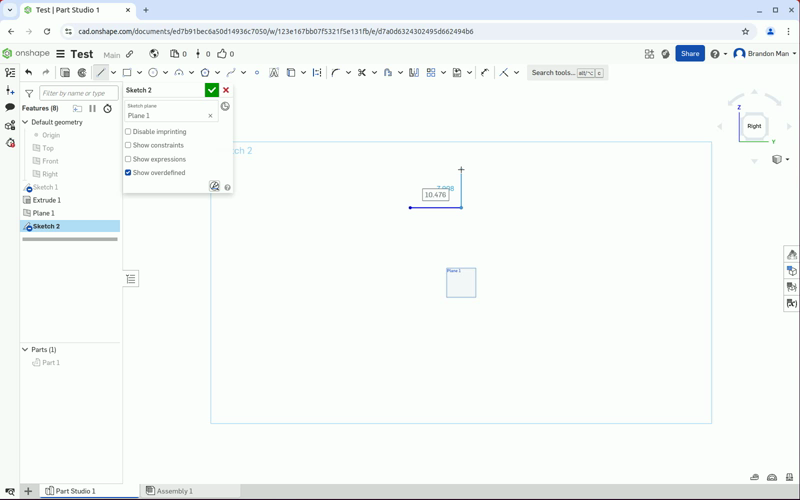
key_down(shift)
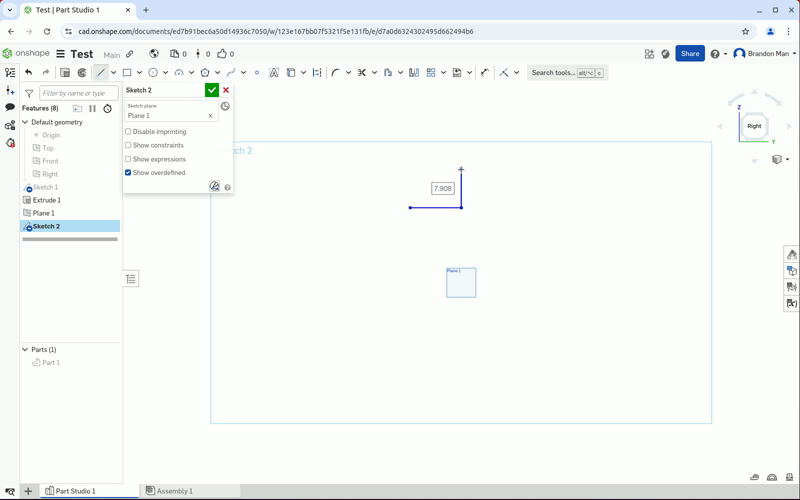
mouse_move(491, 169)
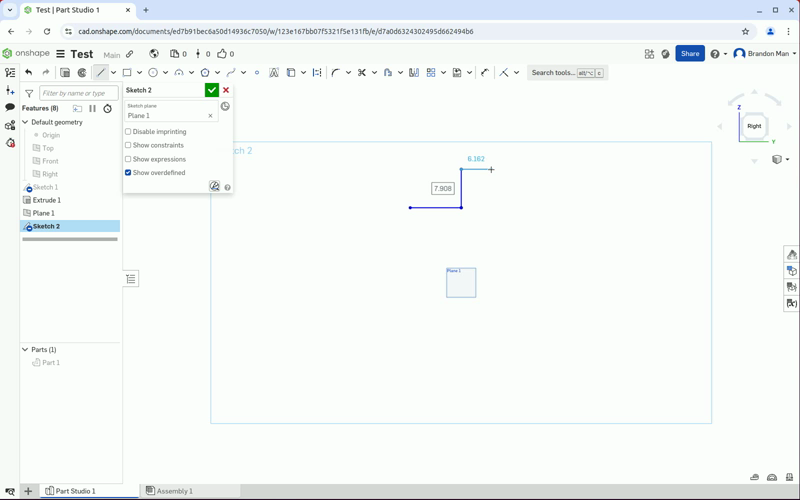
mouse_move(410, 169)
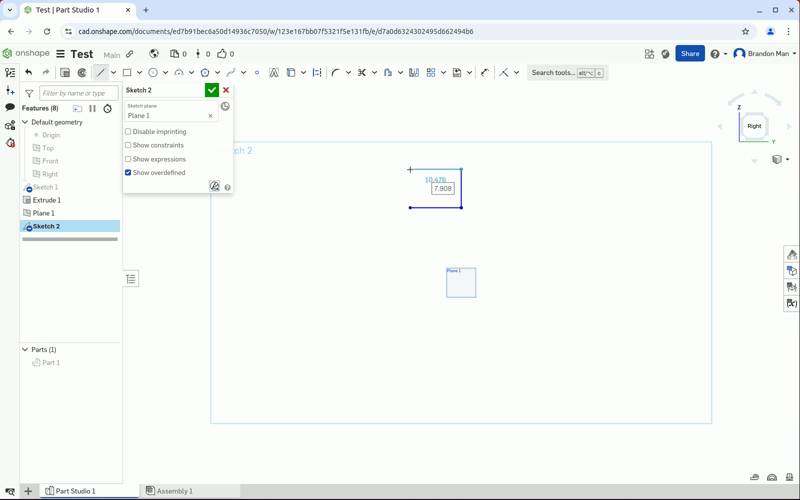
click(410, 169)
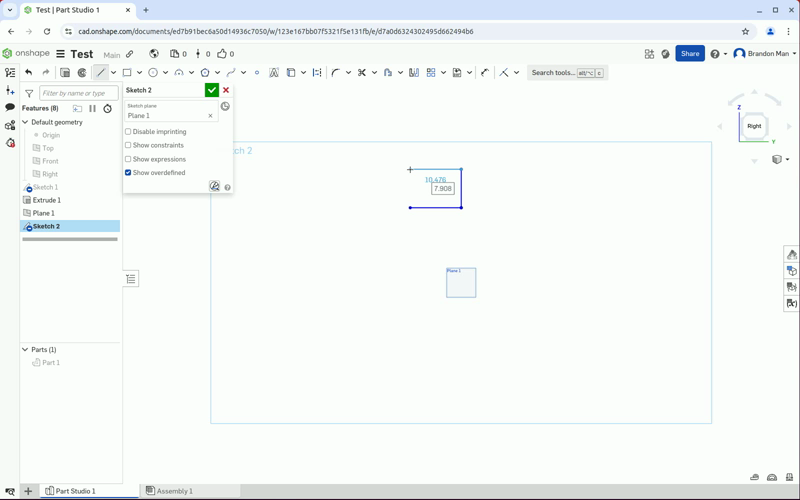
key_up(shift)
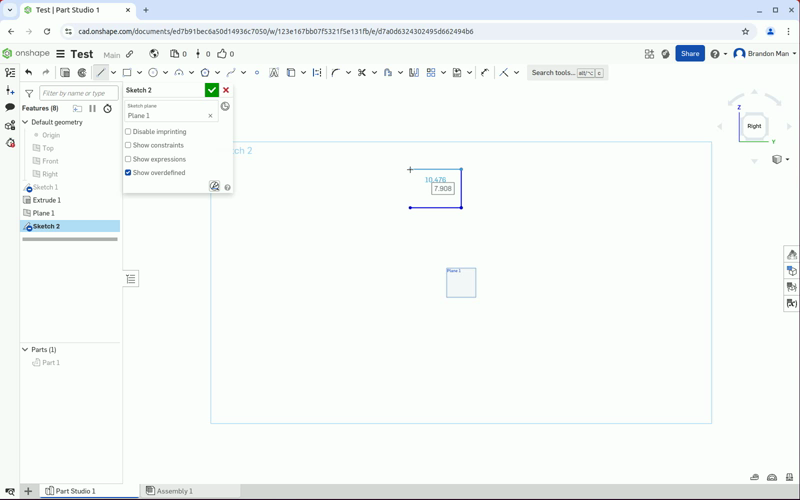
mouse_move(440, 169)
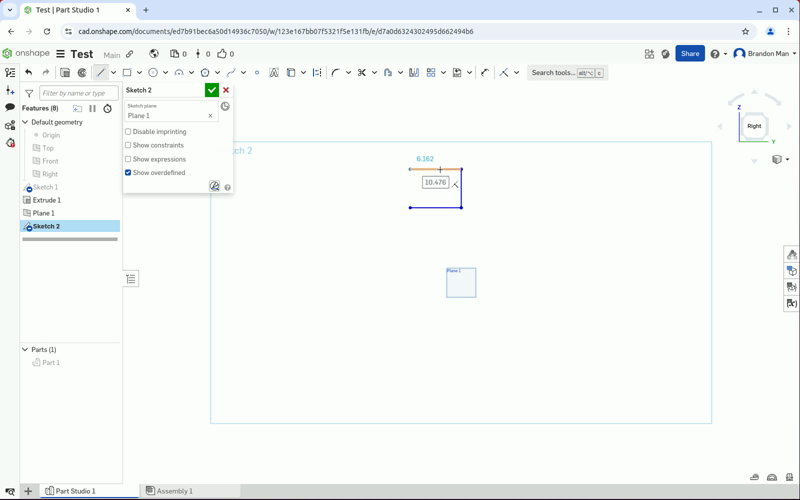
key_down(shift)
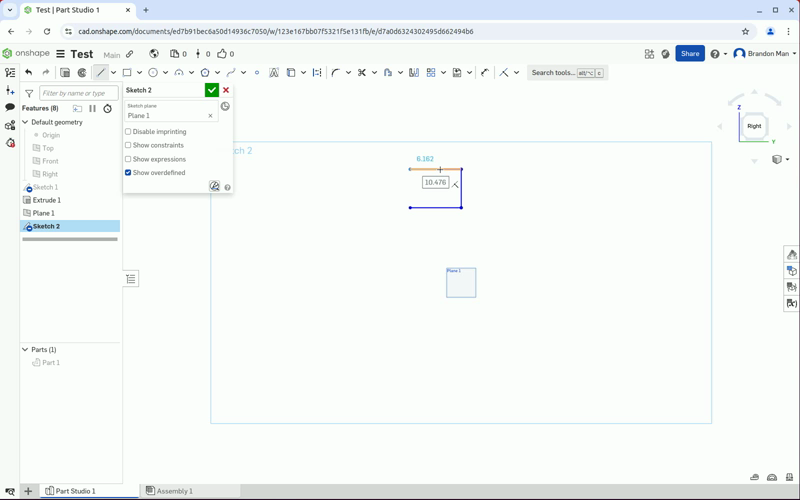
mouse_move(410, 207)
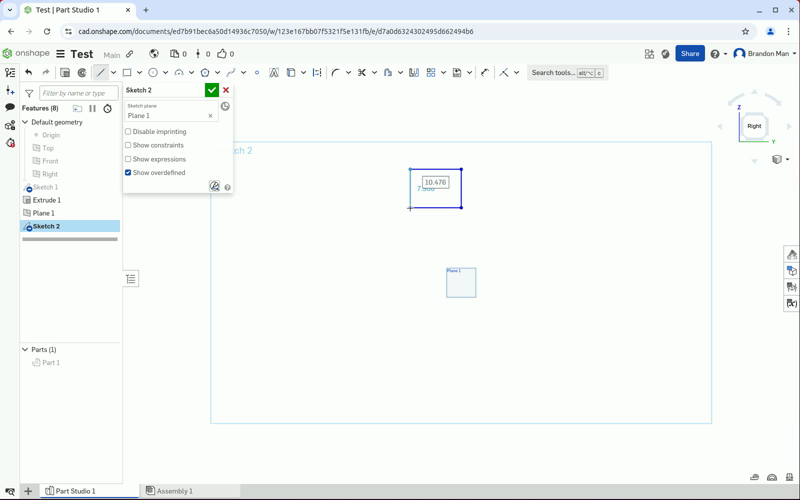
key_up(shift)
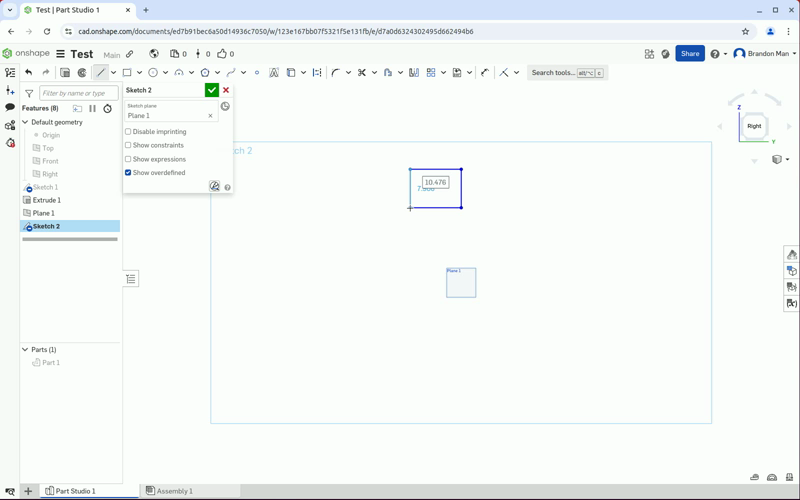
click(410, 207)
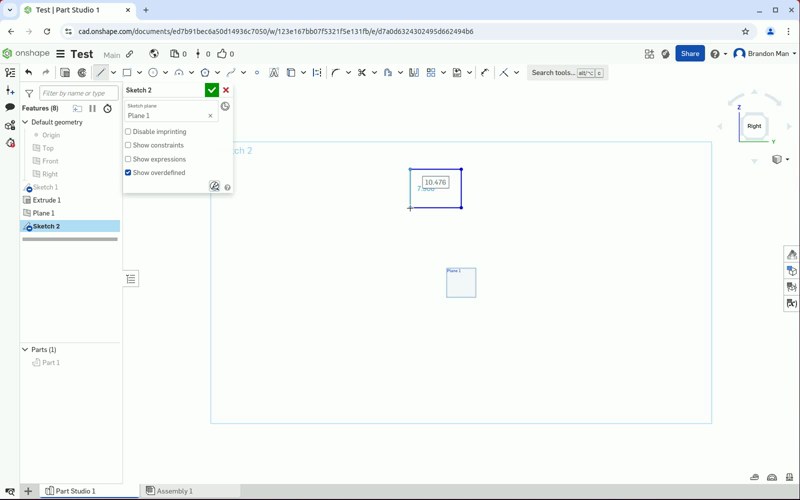
key(esc)
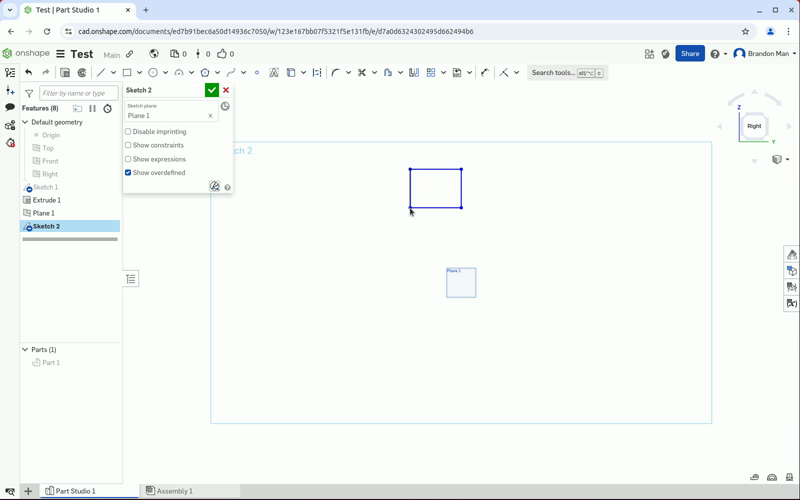
mouse_move(439, 176)
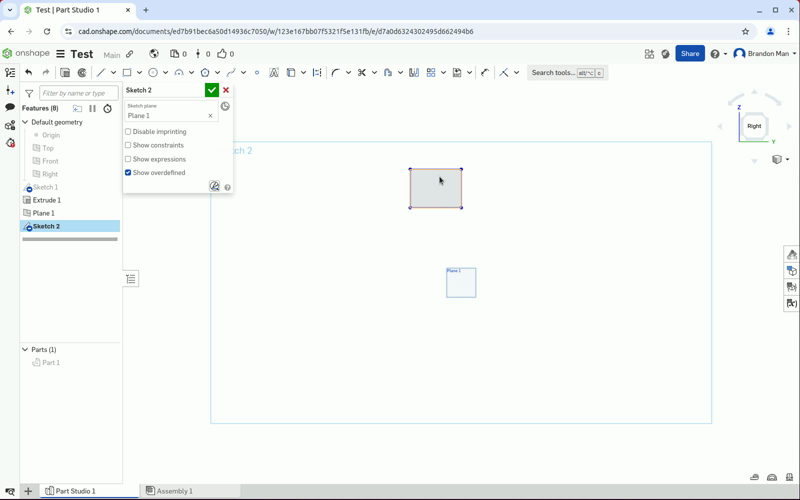
click(439, 176)
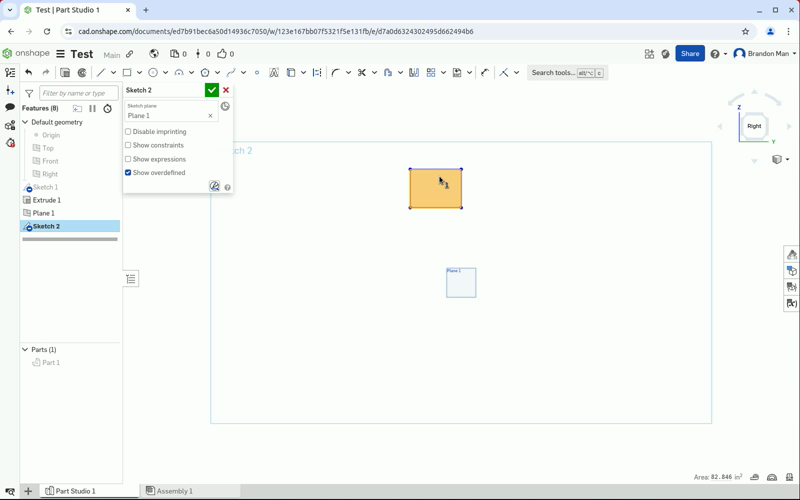
mouse_move(73, 352)
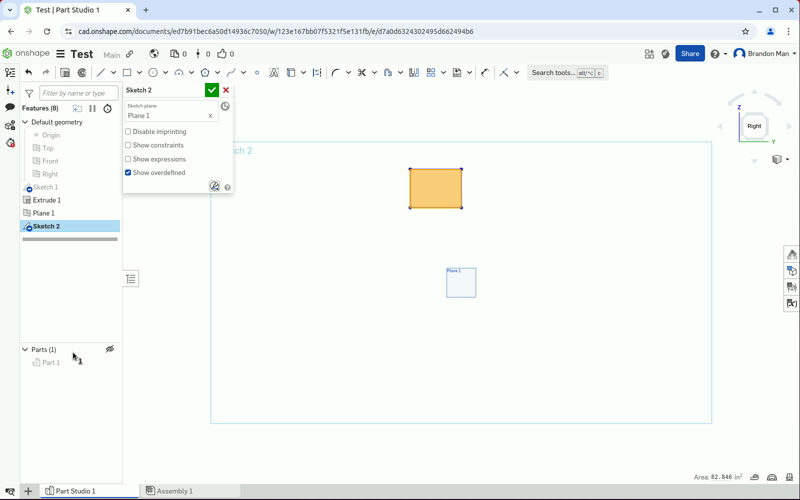
key(shift+y)
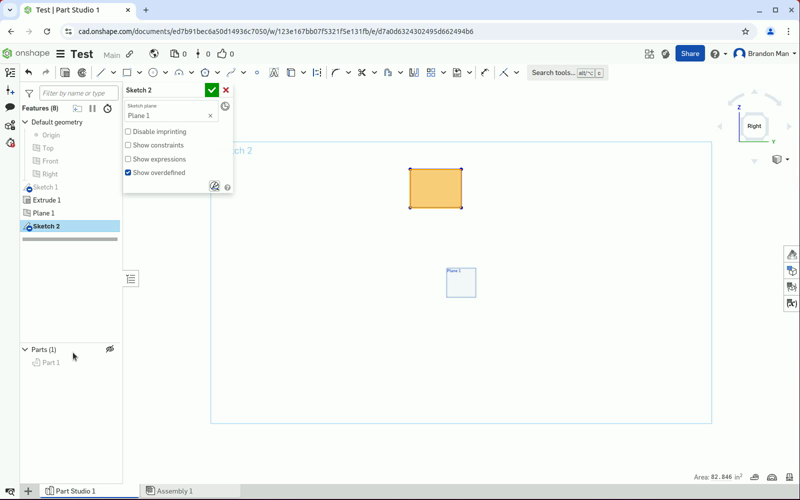
key(shift+e)
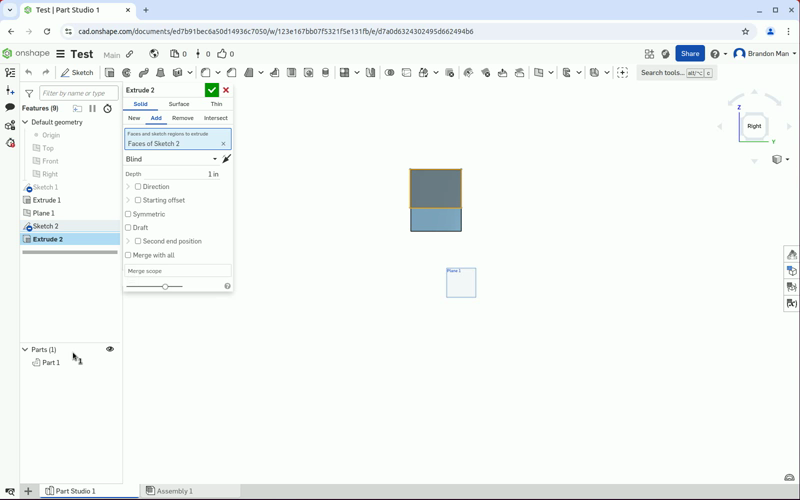
mouse_move(143, 106)
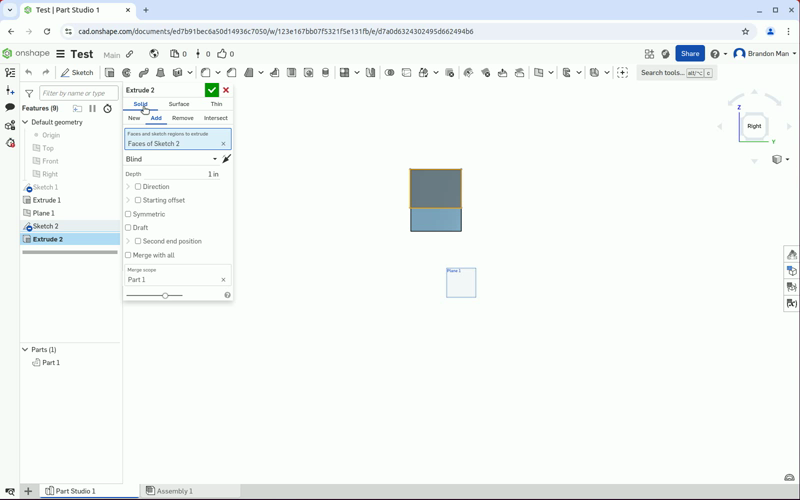
click(143, 106)
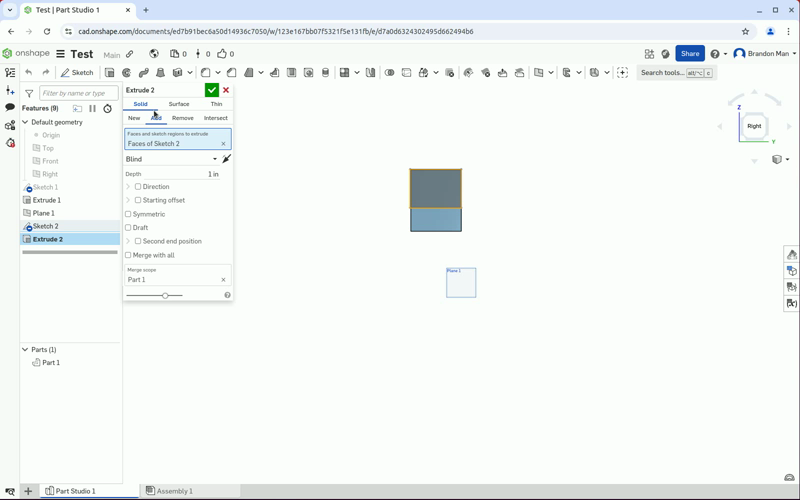
mouse_move(186, 120)
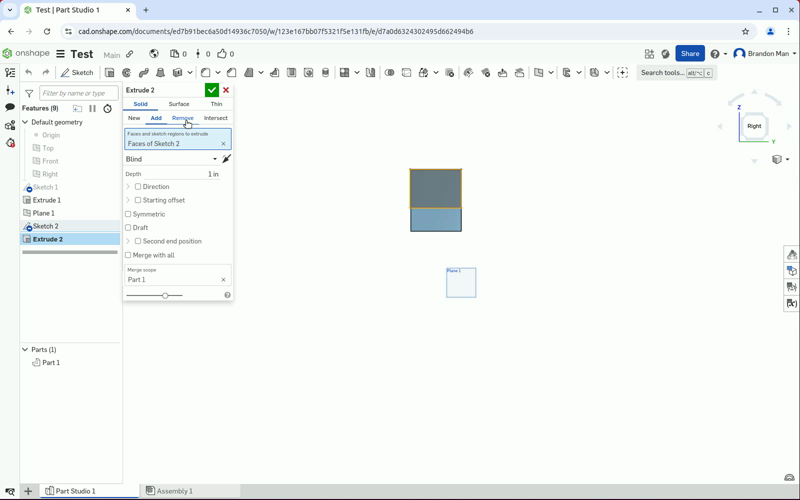
click(186, 120)
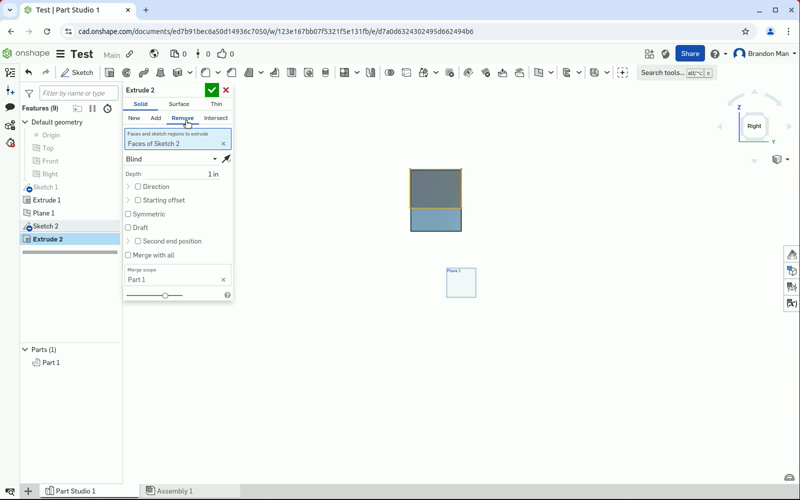
key(tab, 4)
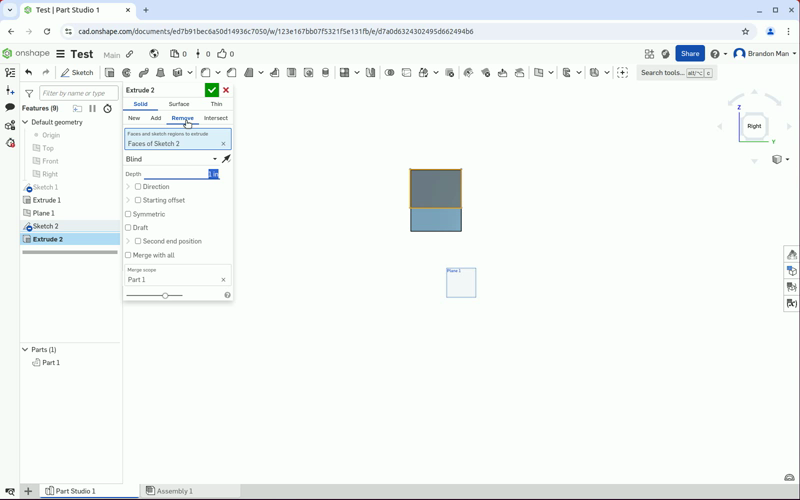
text(5.055)
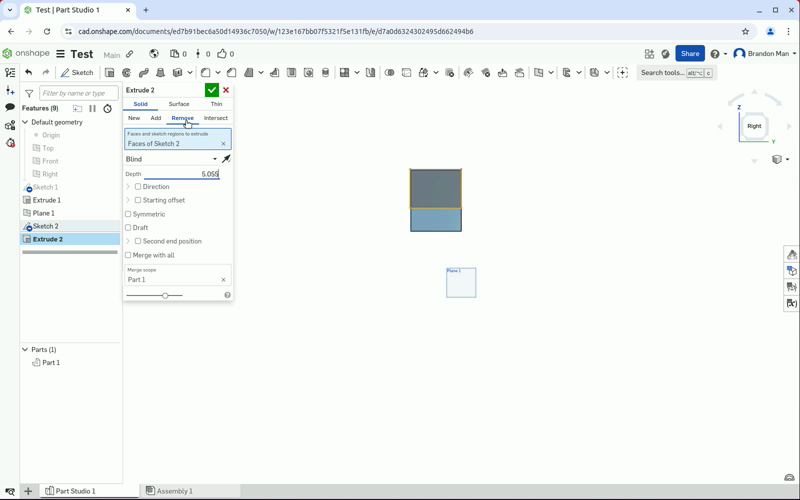
key(tab, 6)
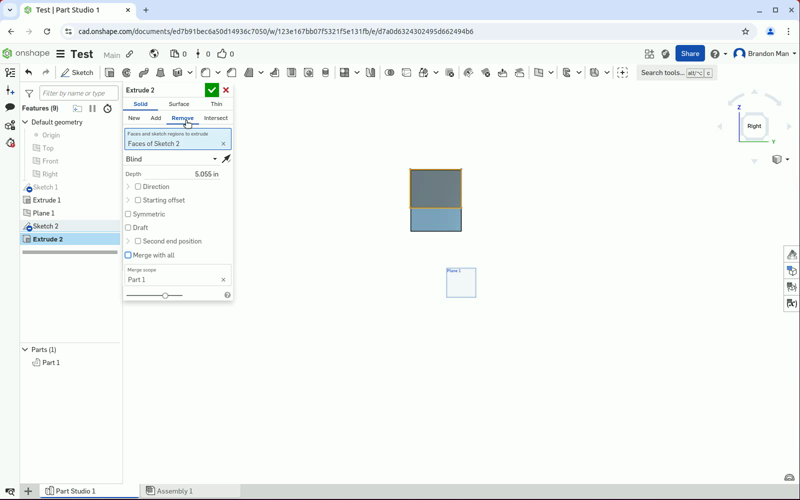
key(space)
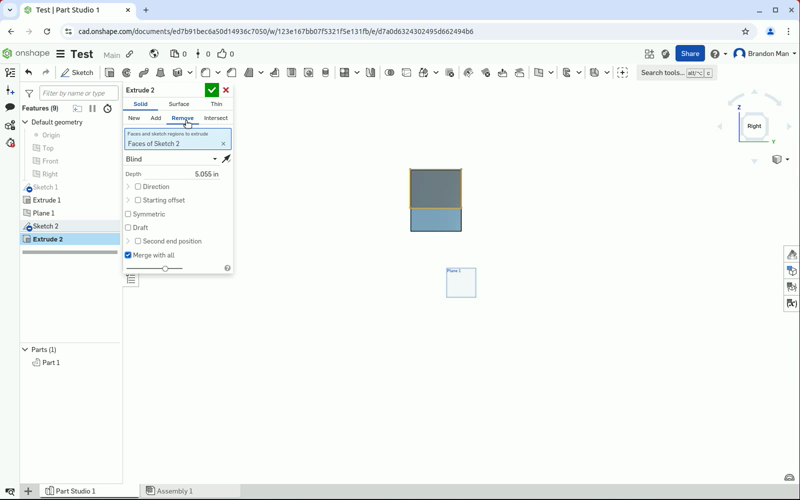
key(enter)
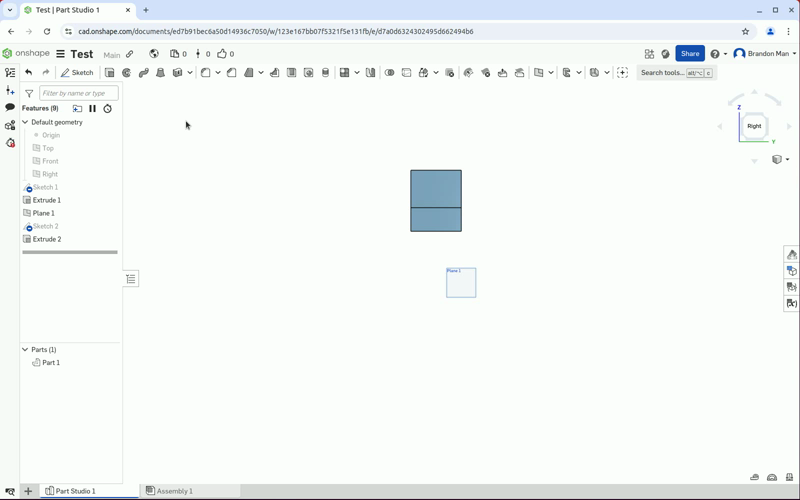
key(shift+h)
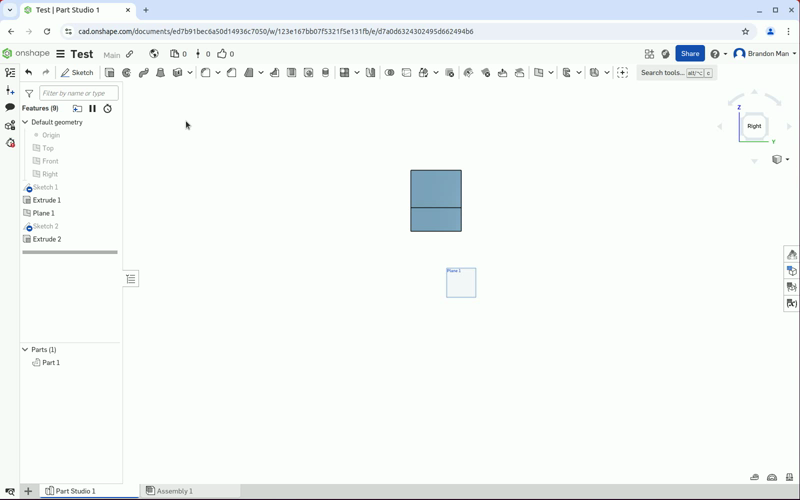
key(shift+h)
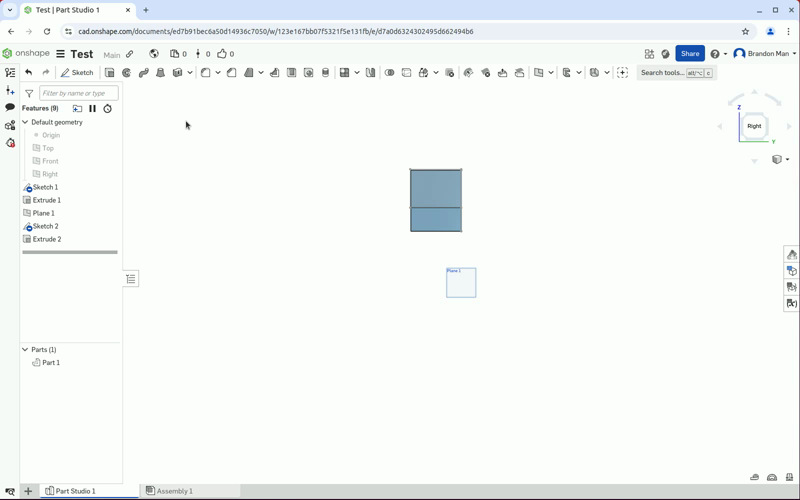
key(shift+7)
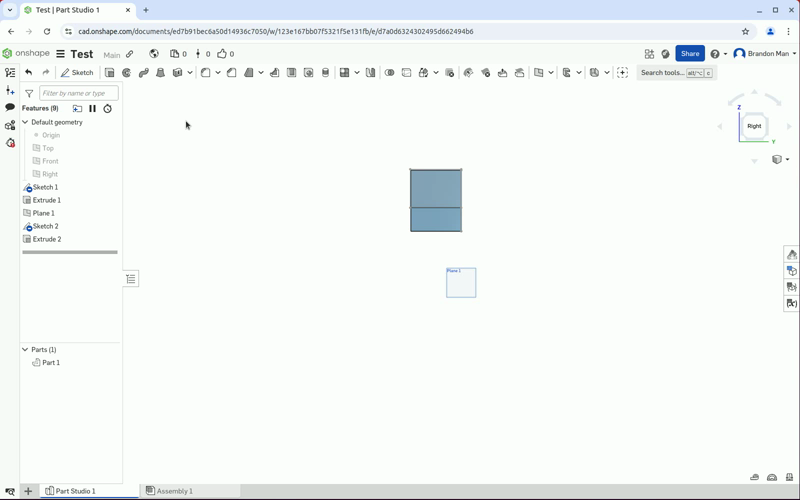
key(right, 2)
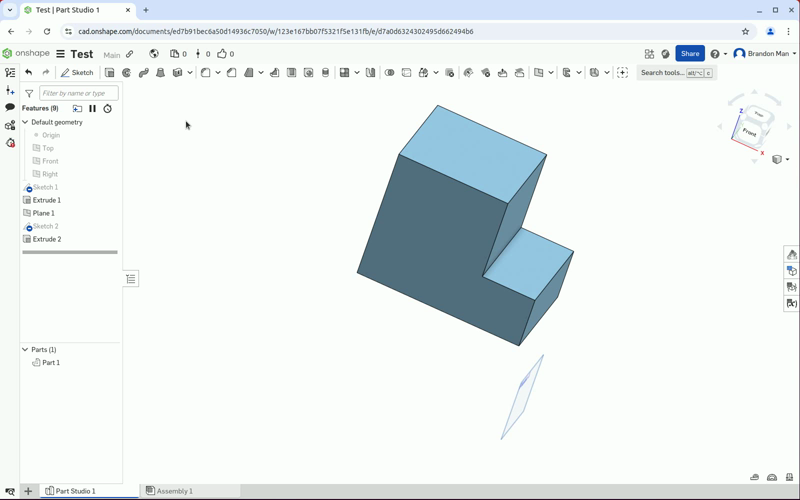
key(down, 2)
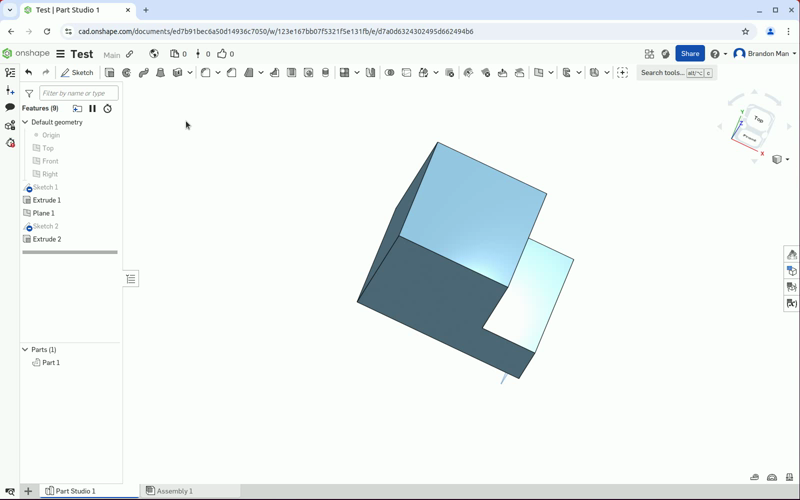
key(up, 2)
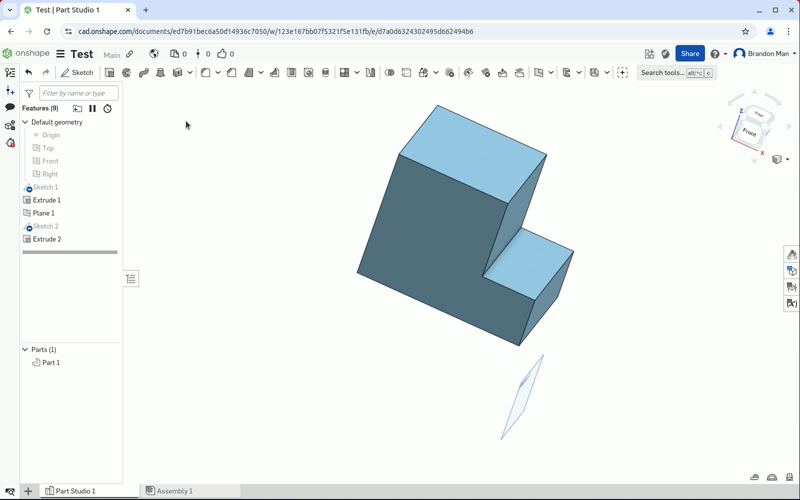
key(left, 2)
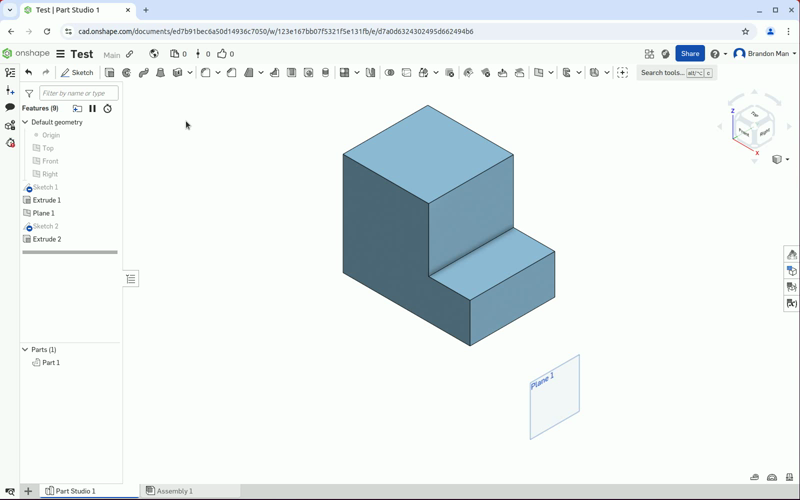
mouse_move(73, 189)
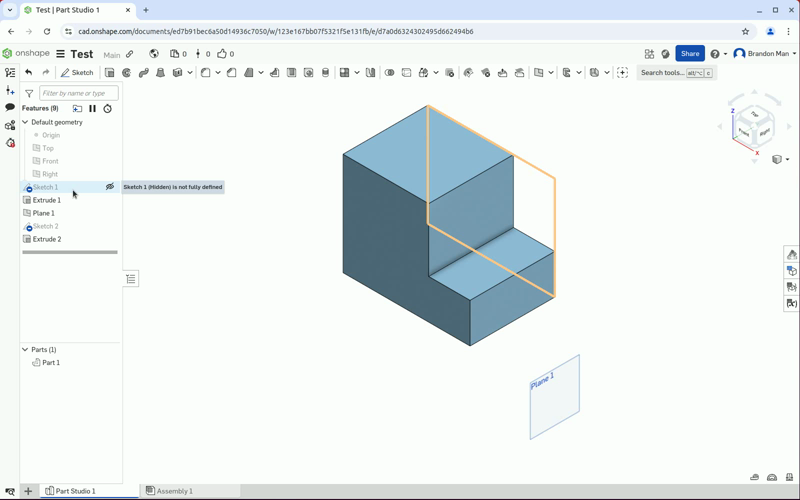
click(73, 189)